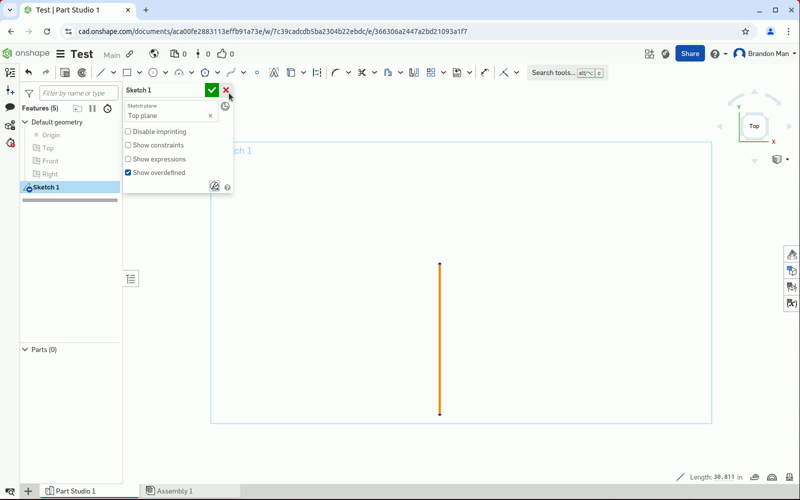
key(shift+h)
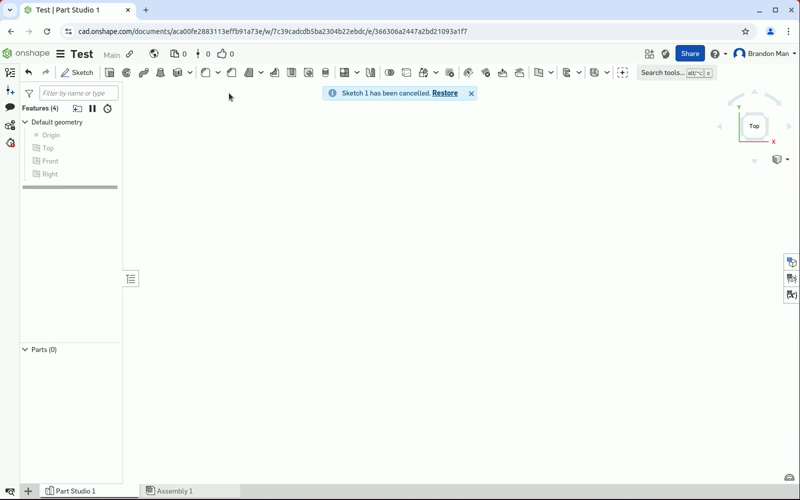
mouse_move(73, 352)
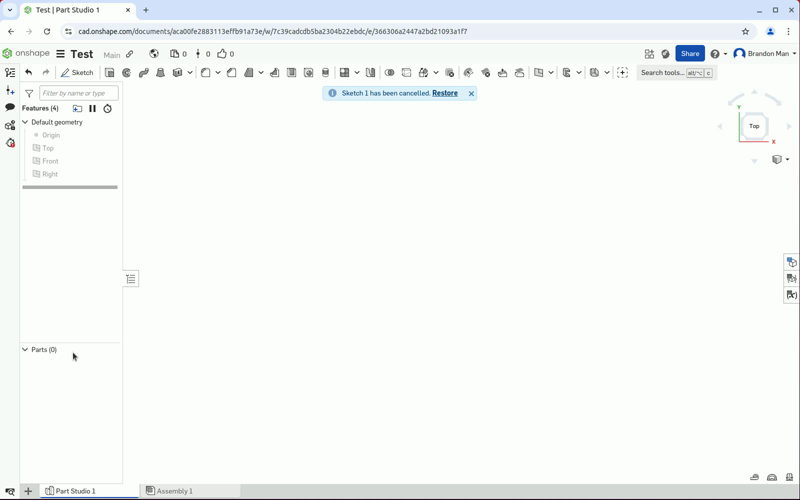
key(y)
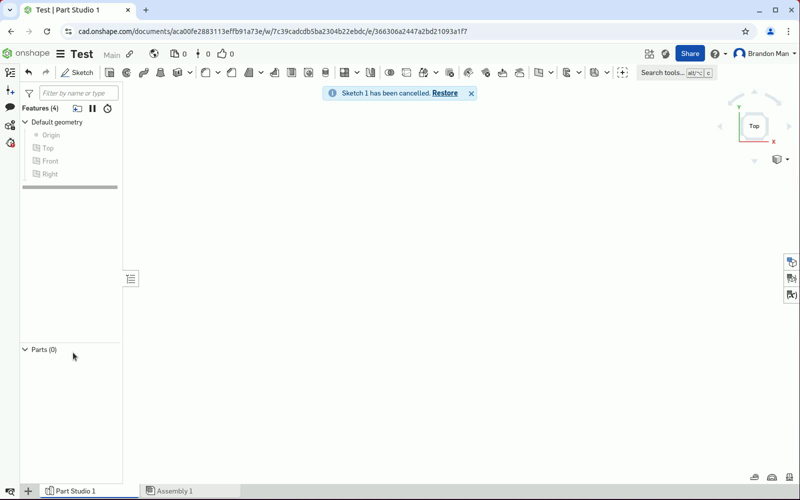
key(shift+p)
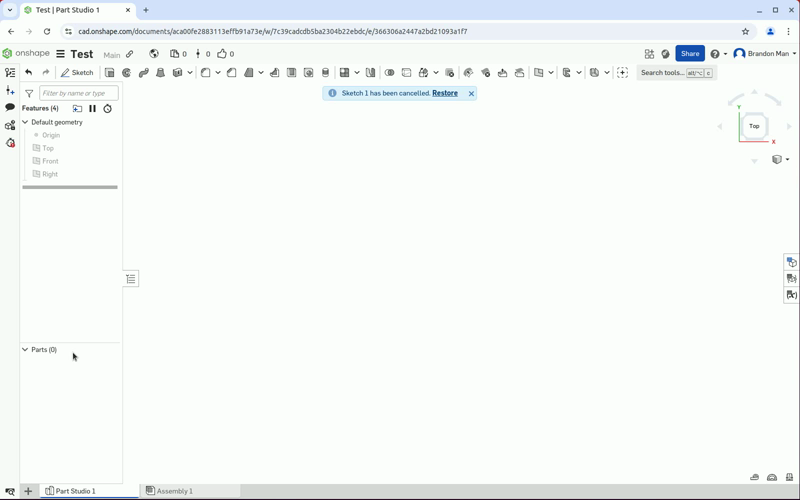
key(space)
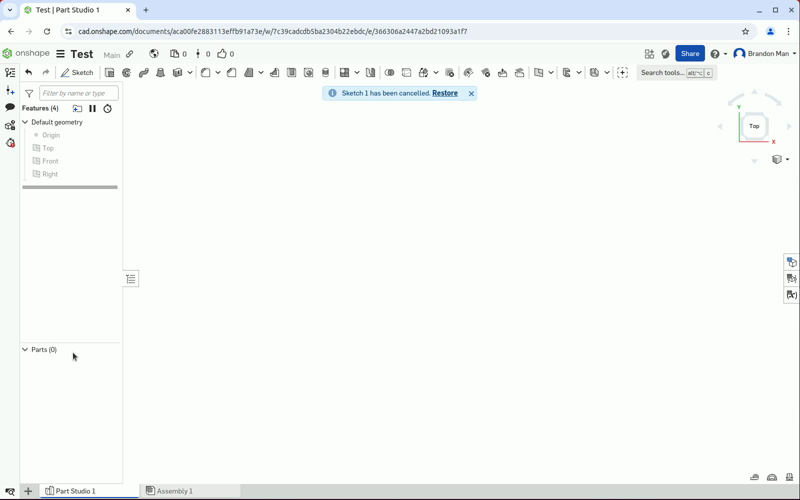
key_down(shift)
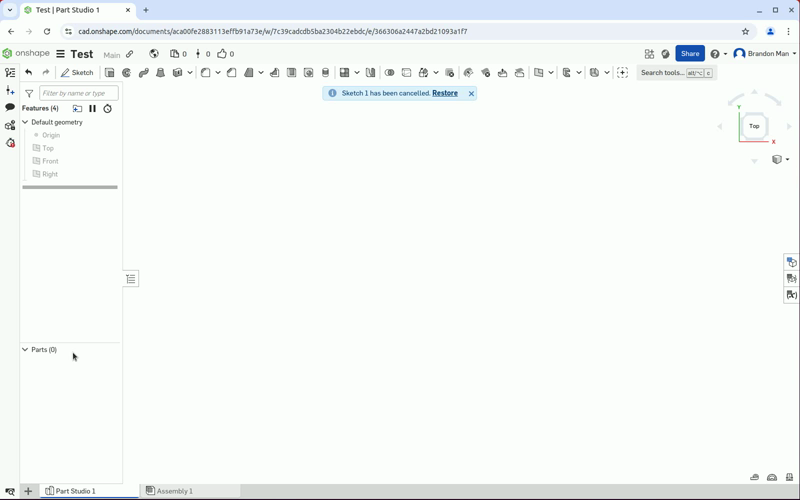
key(up)
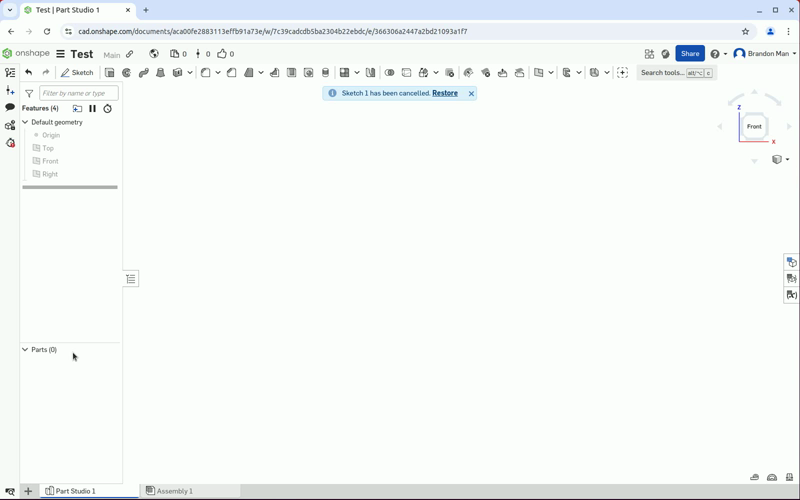
key_up(shift)
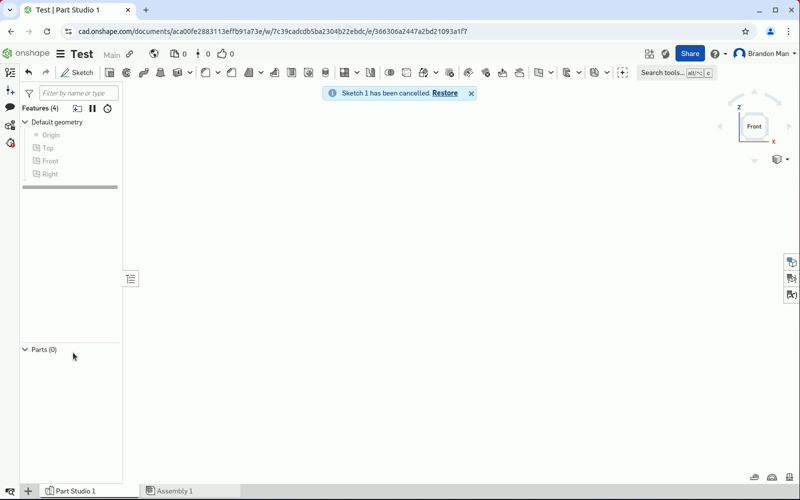
mouse_move(73, 352)
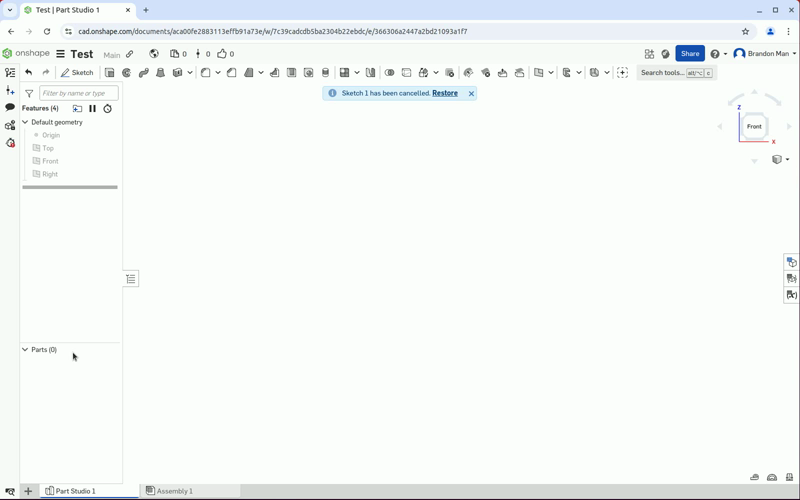
key(shift+y)
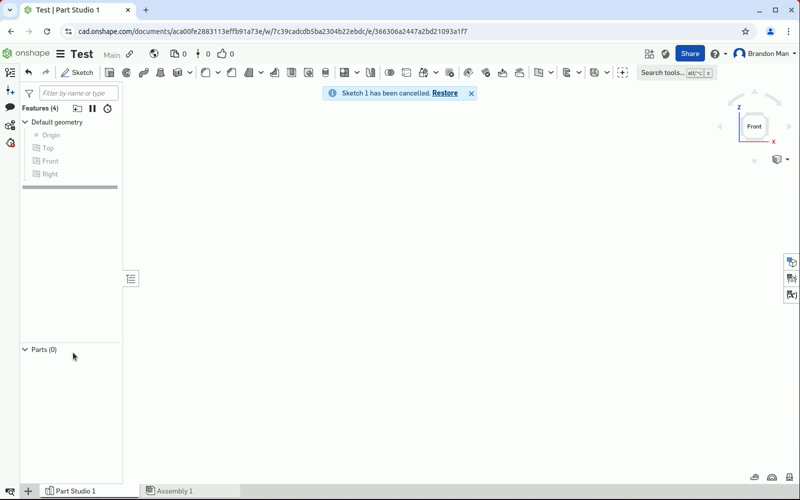
key(shift+s)
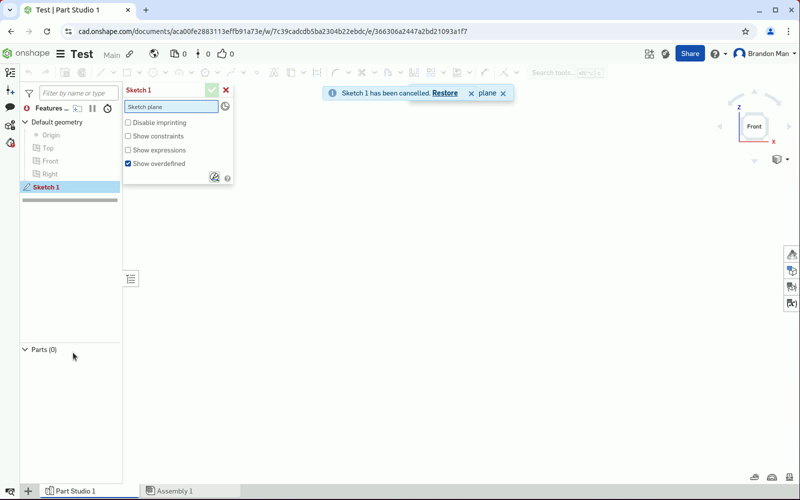
mouse_move(73, 163)
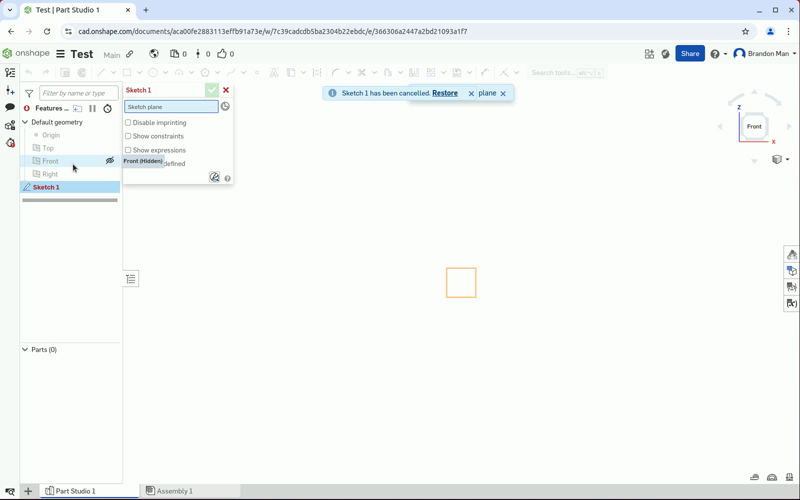
click(73, 163)
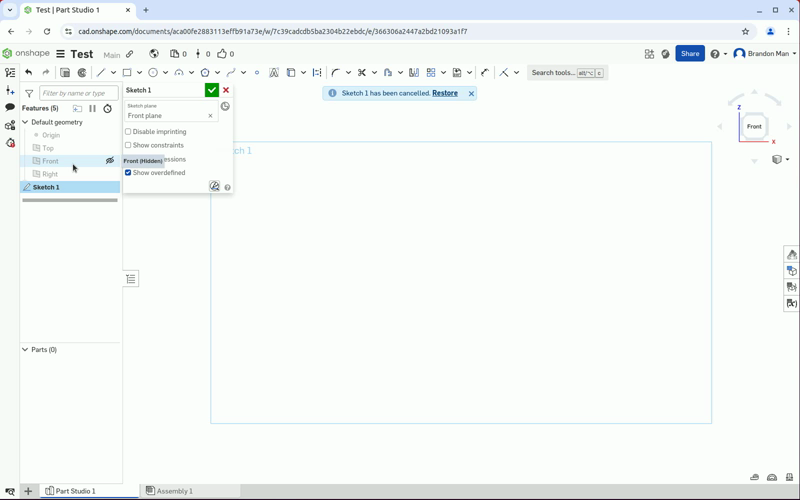
mouse_move(73, 352)
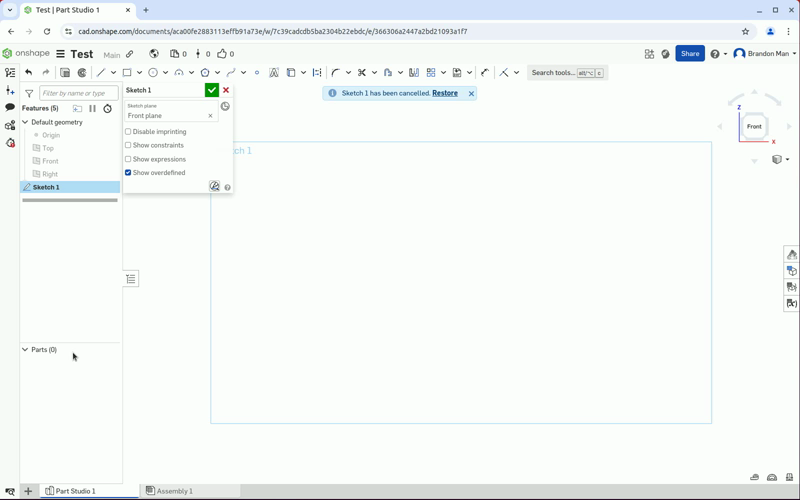
key(y)
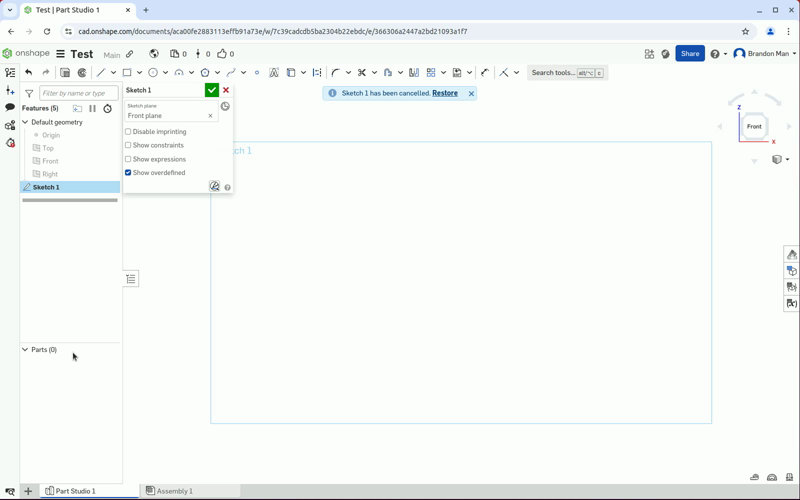
key(l)
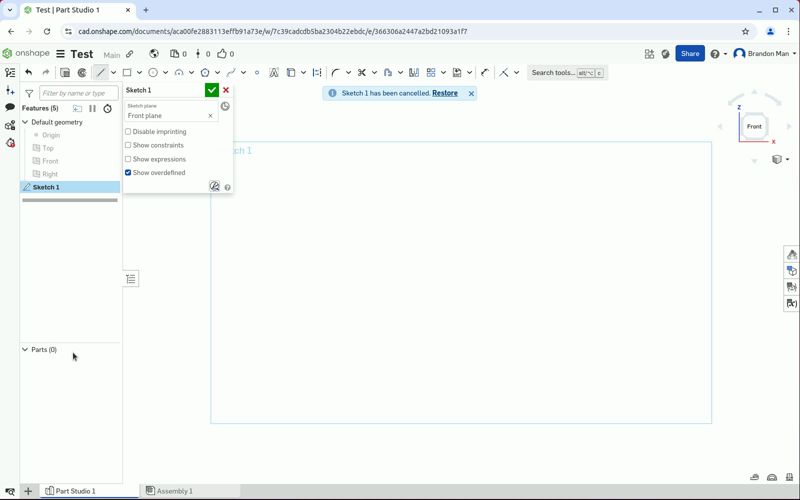
key_down(shift)
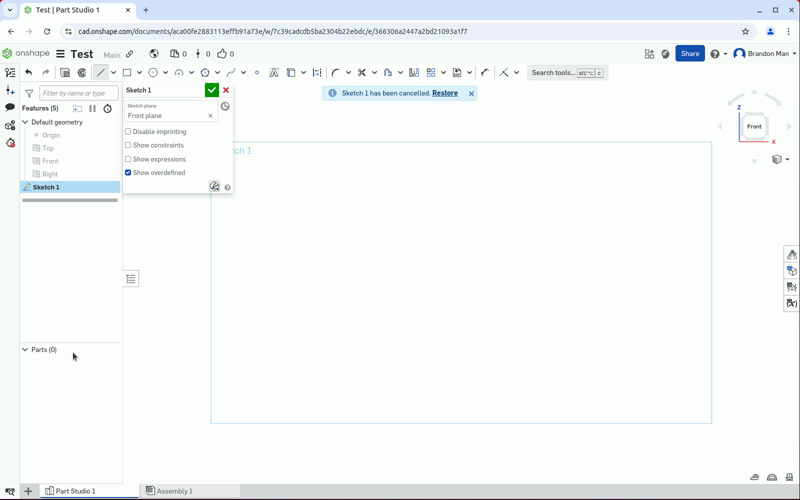
mouse_move(460, 282)
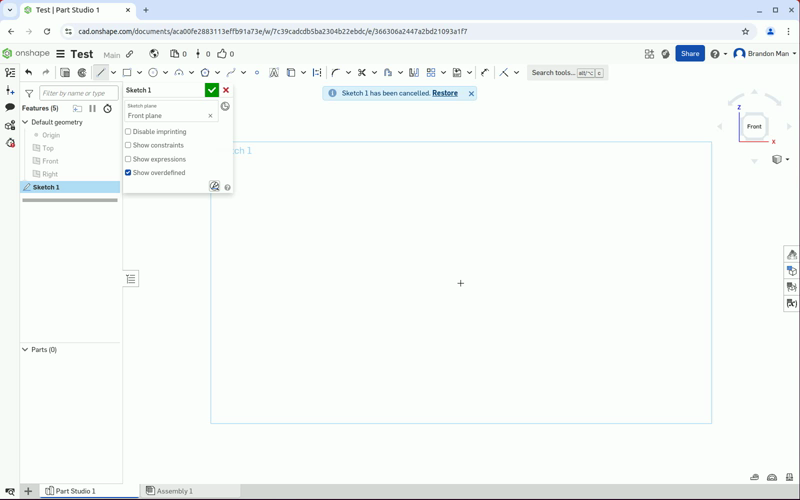
click(460, 282)
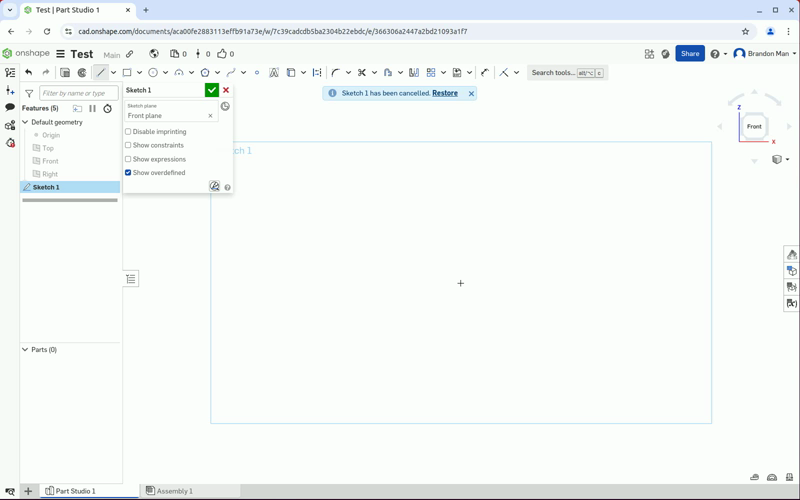
key_up(shift)
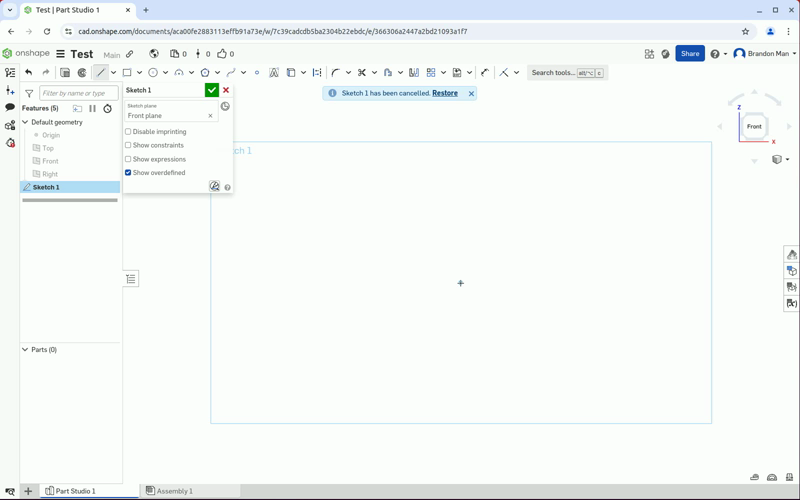
key_down(shift)
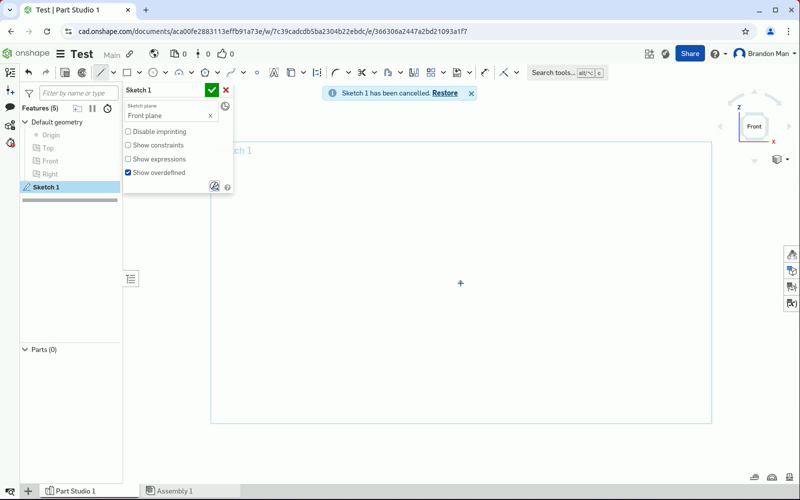
mouse_move(573, 282)
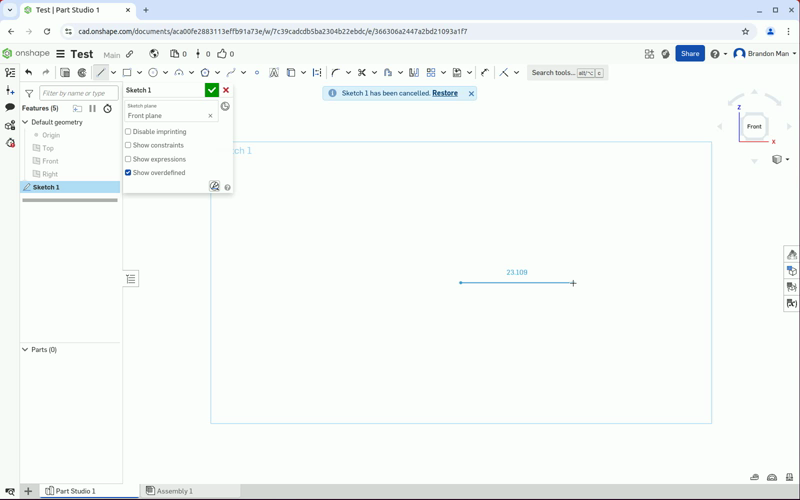
click(573, 282)
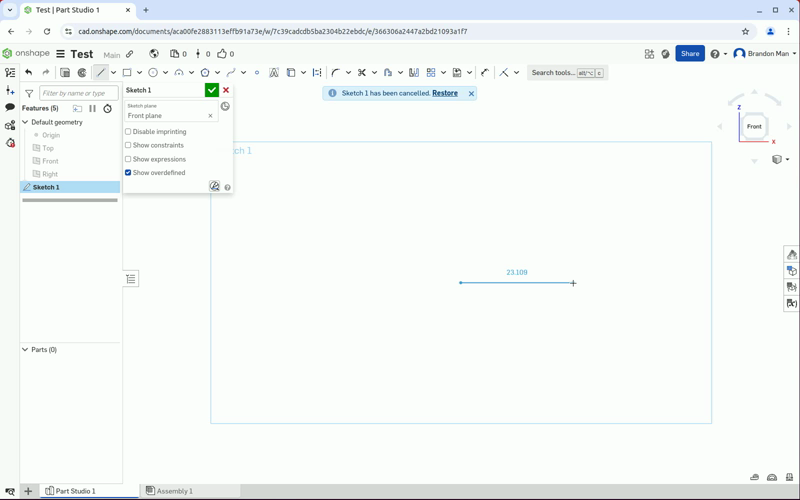
key_up(shift)
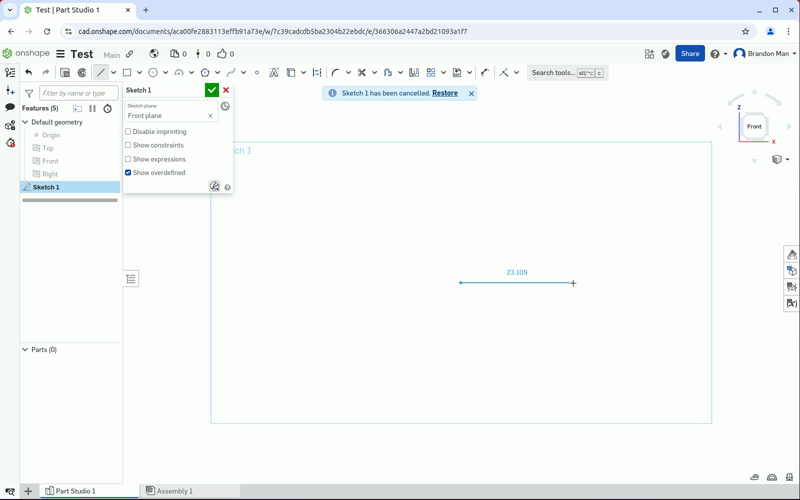
key_down(shift)
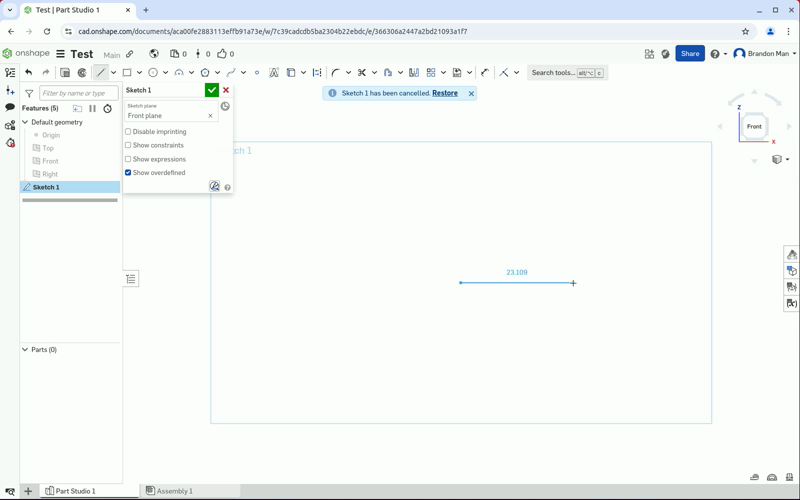
mouse_move(573, 215)
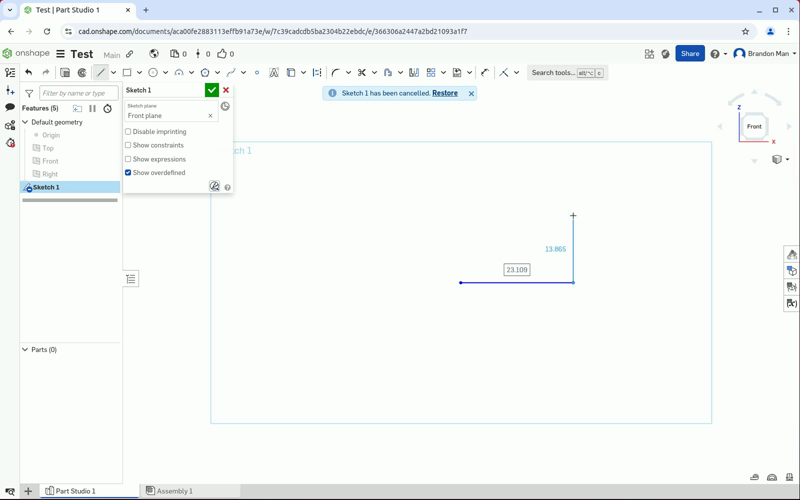
click(573, 215)
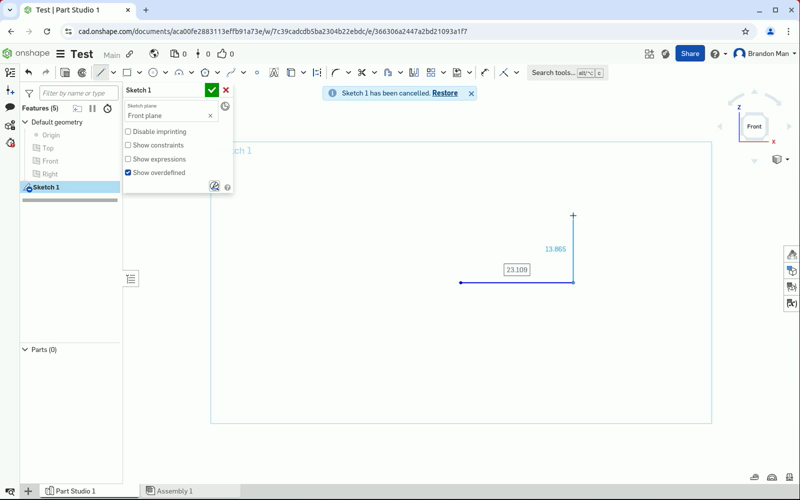
key_up(shift)
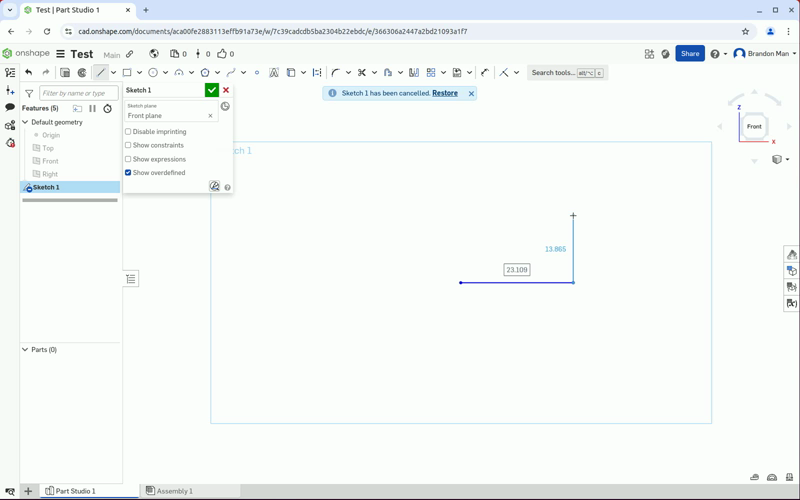
key_down(shift)
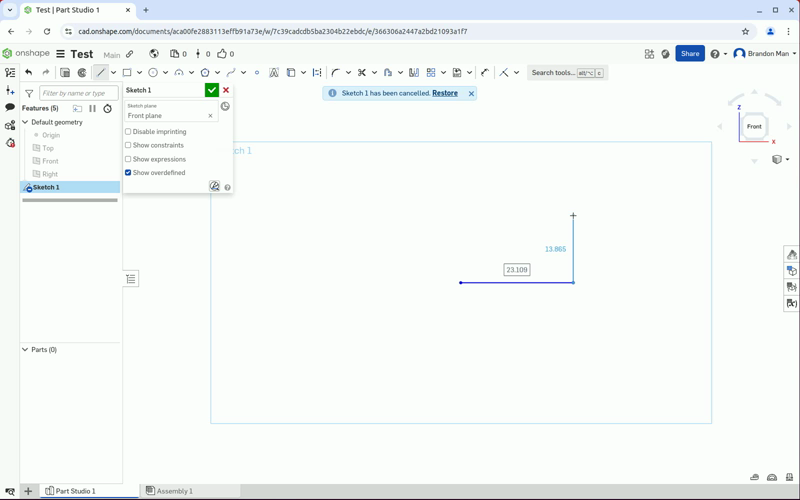
mouse_move(460, 215)
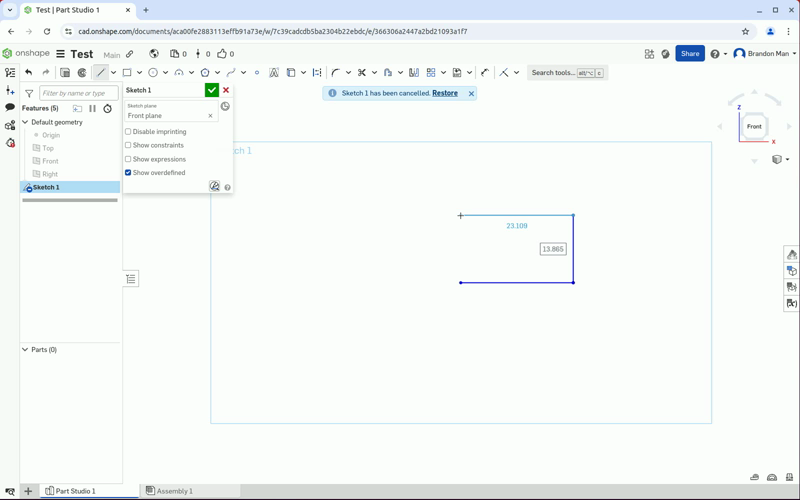
click(460, 215)
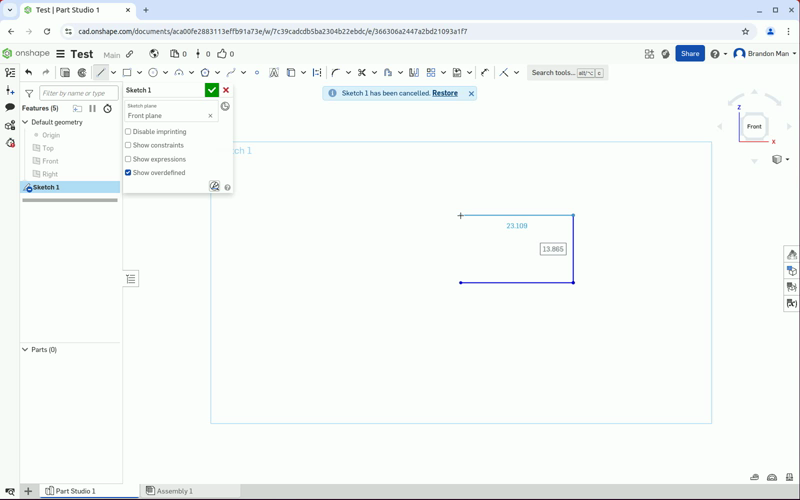
key_up(shift)
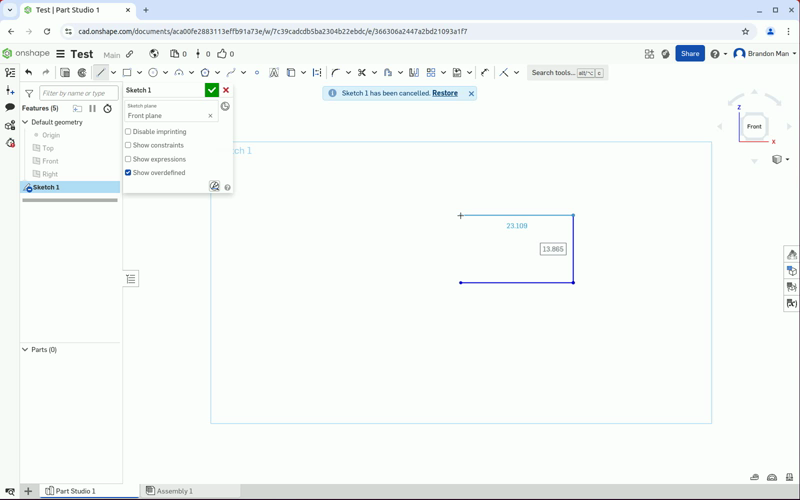
key_down(shift)
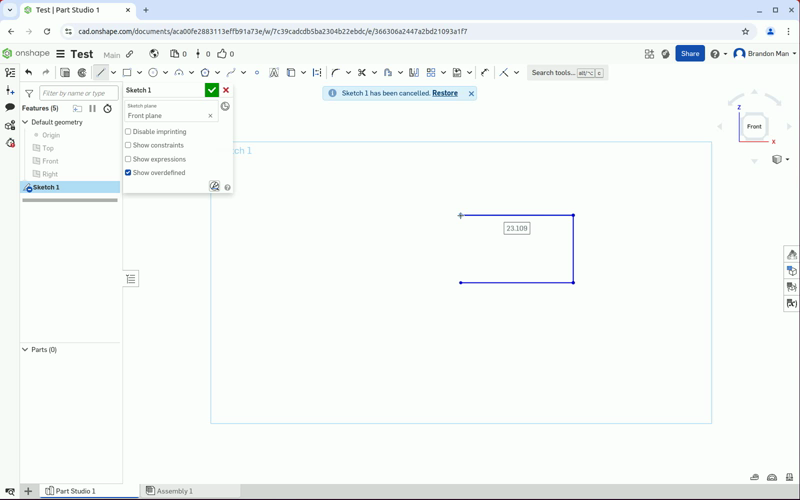
mouse_move(460, 282)
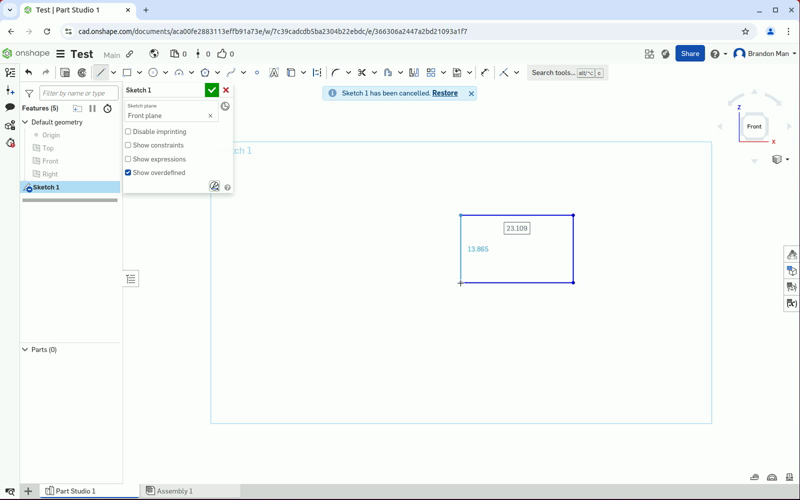
key_up(shift)
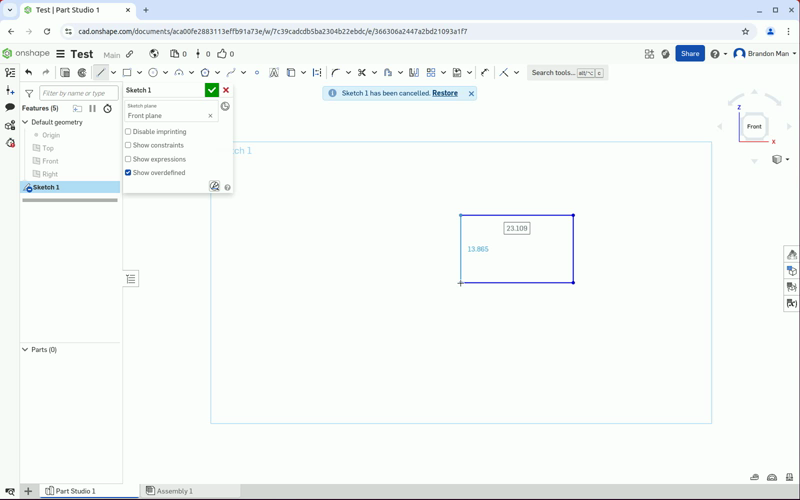
click(460, 282)
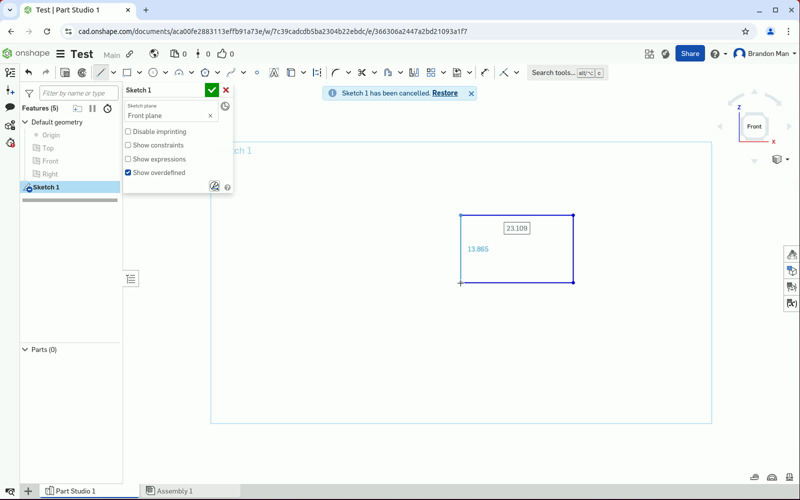
key(esc)
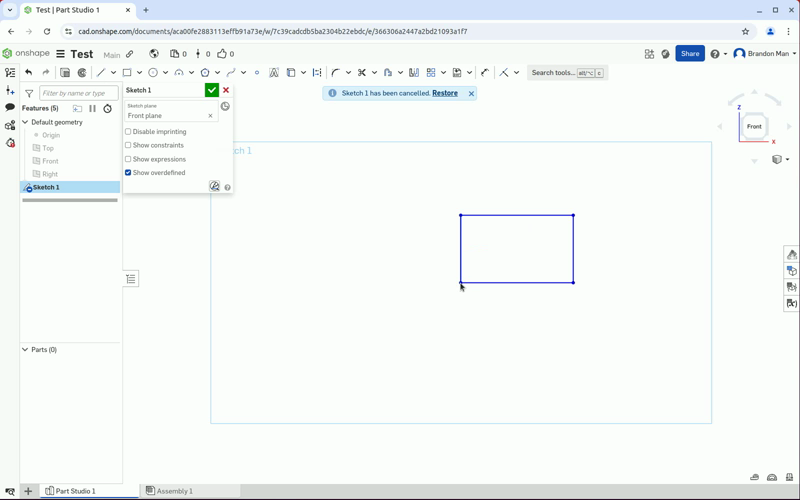
mouse_move(547, 236)
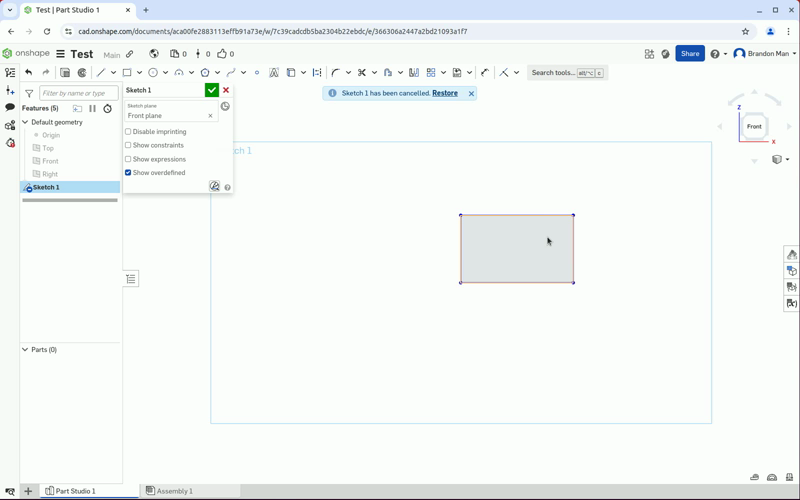
click(547, 236)
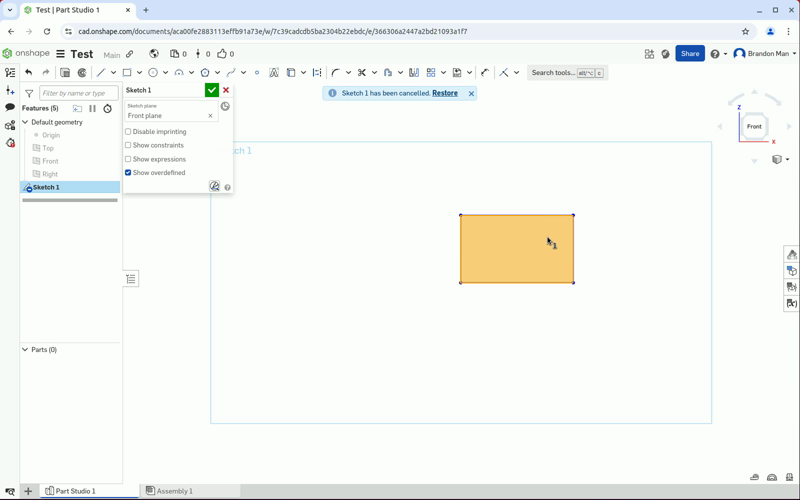
mouse_move(73, 352)
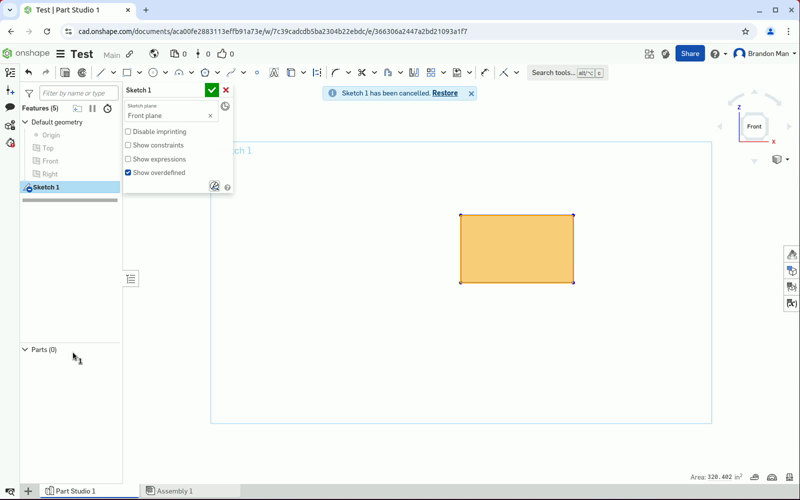
key(shift+y)
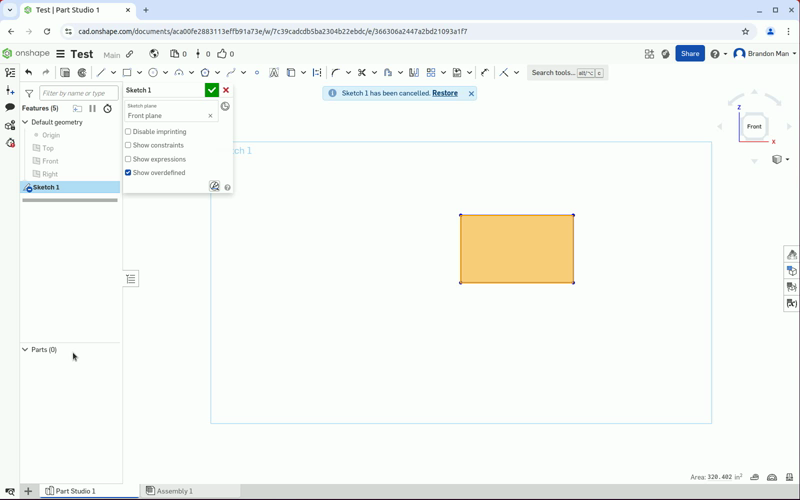
key(shift+e)
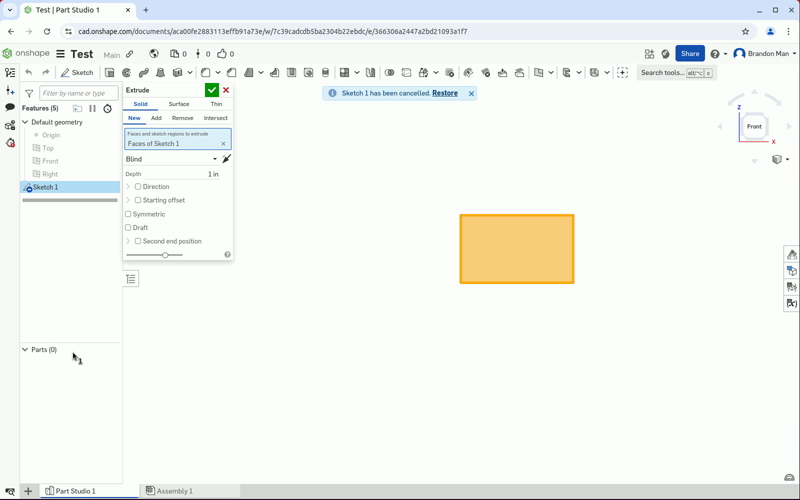
mouse_move(143, 106)
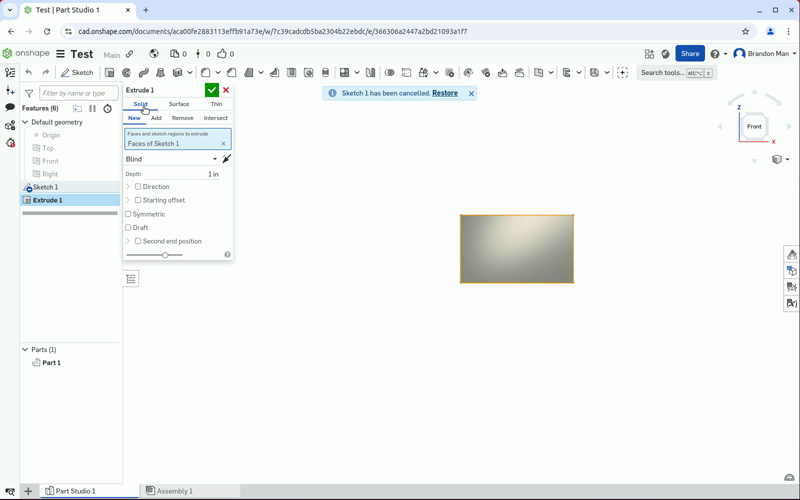
click(143, 106)
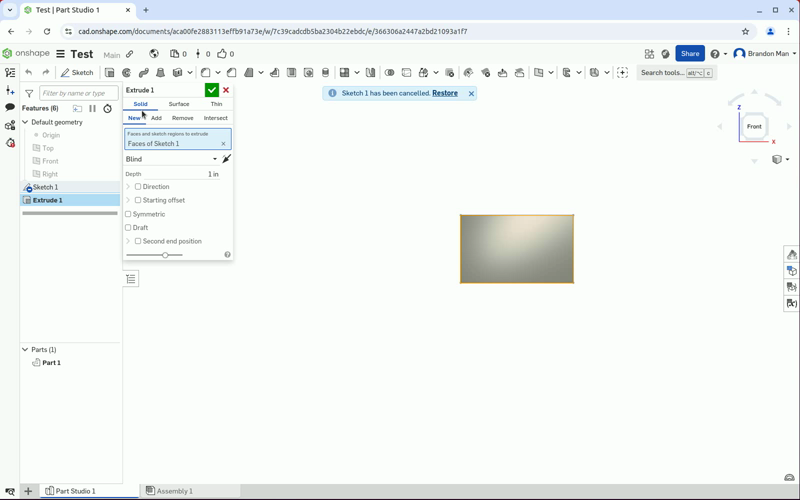
mouse_move(137, 120)
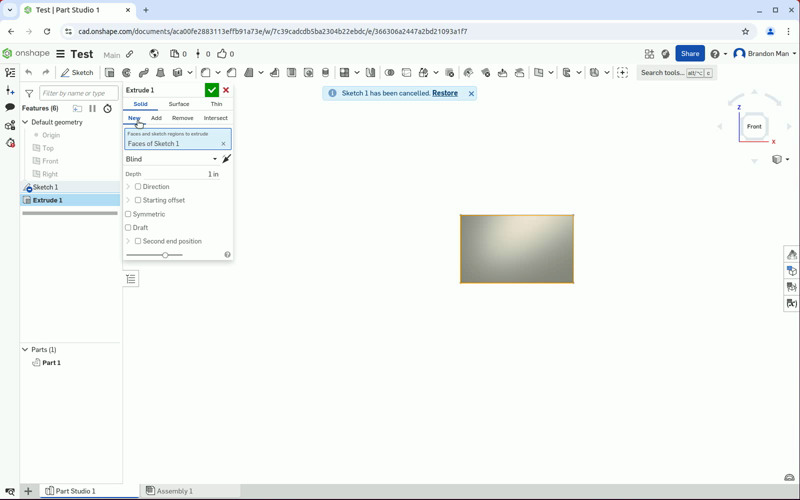
click(137, 120)
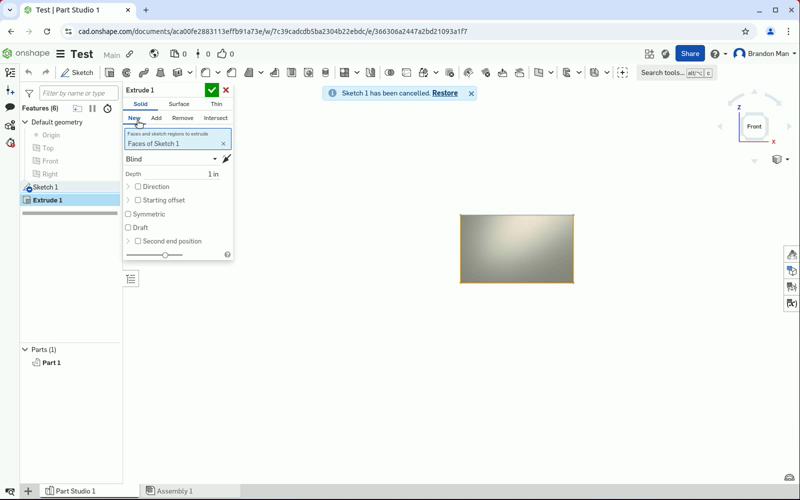
key(tab, 4)
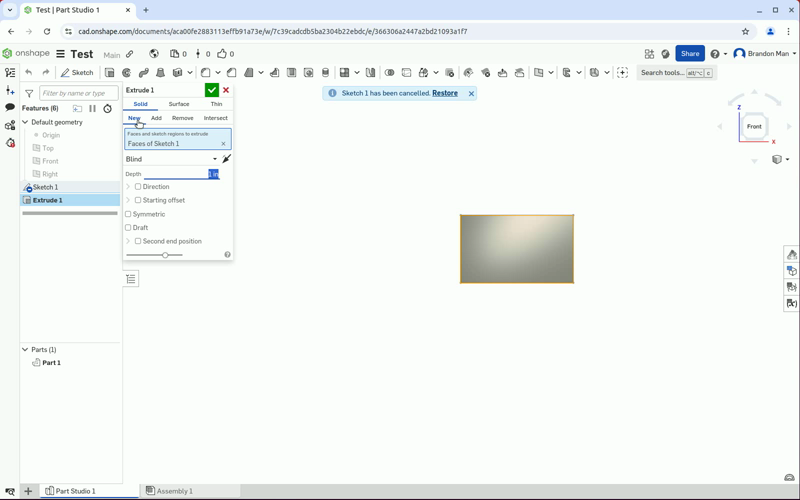
text(9.147)
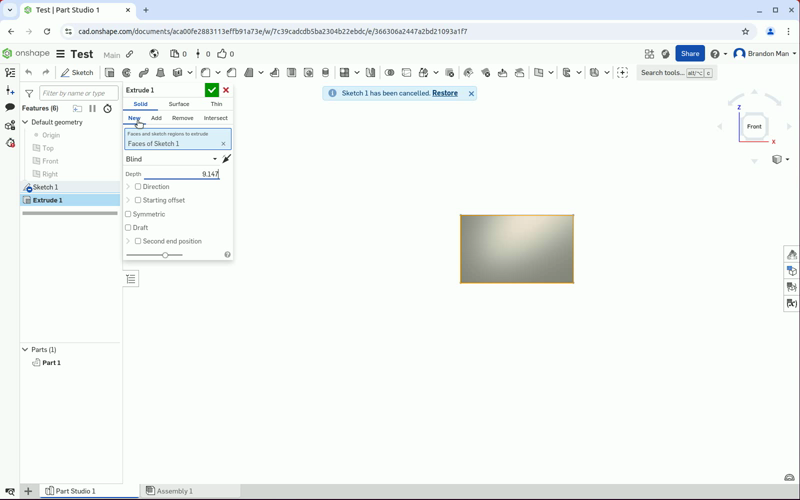
key(enter)
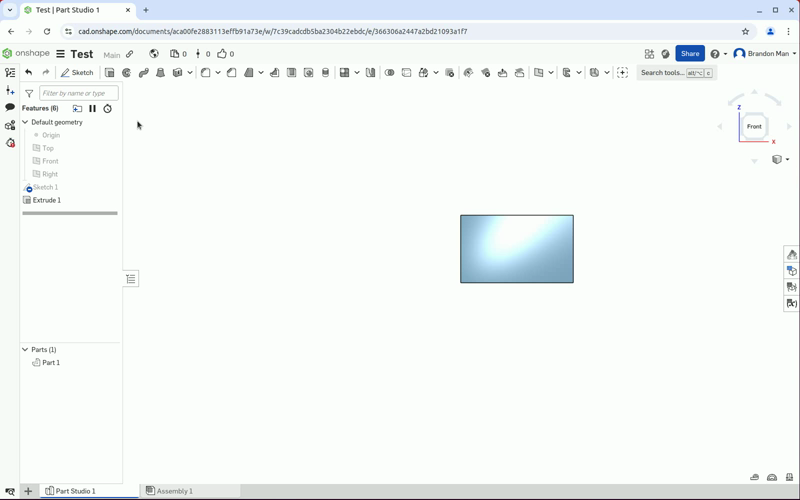
key(shift+h)
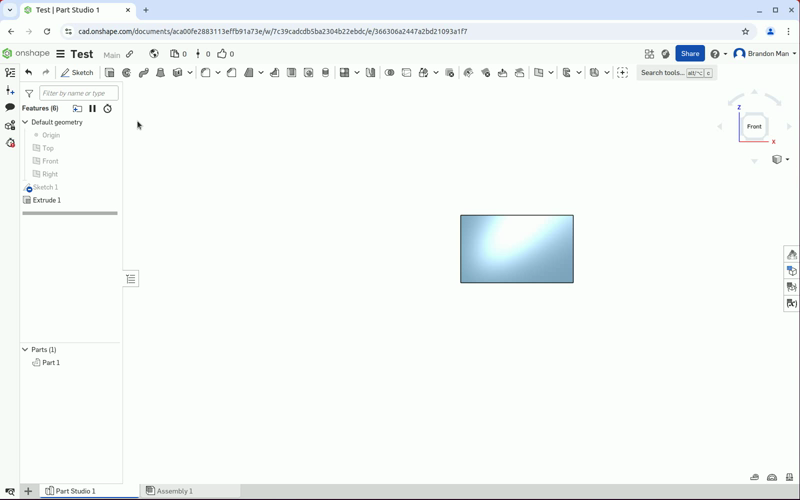
key(shift+h)
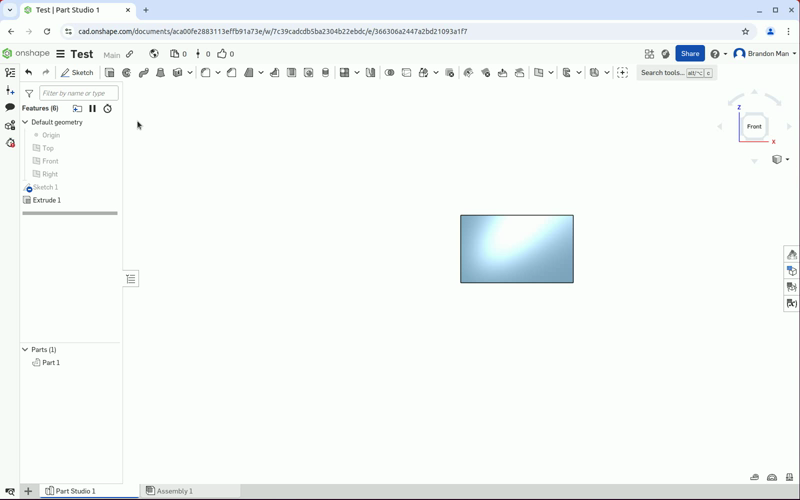
mouse_move(73, 189)
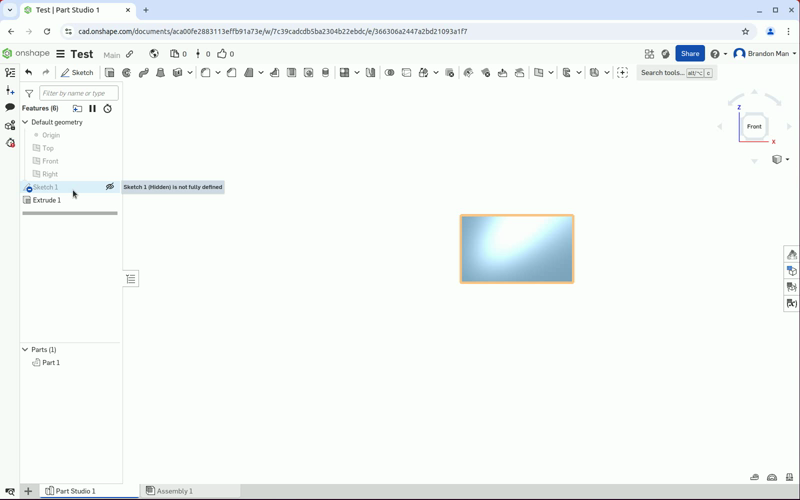
click(73, 189)
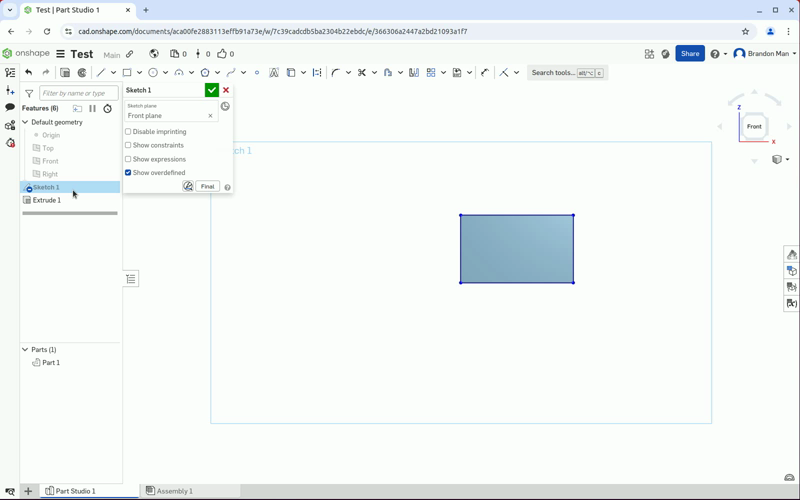
mouse_move(229, 92)
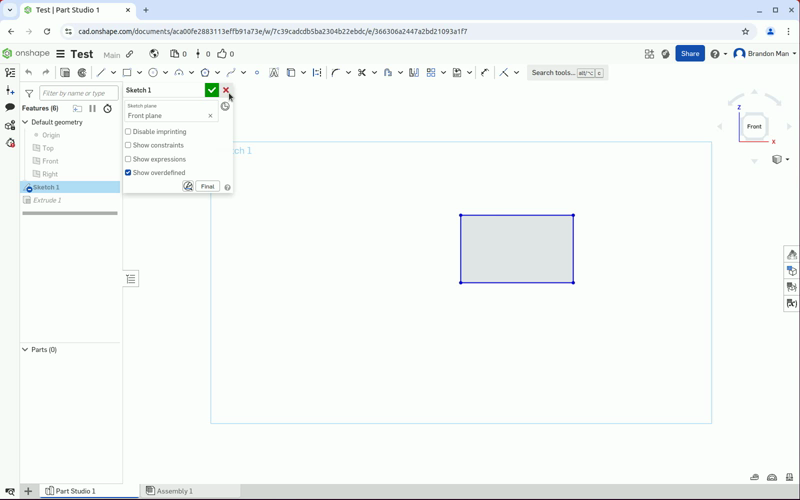
click(229, 92)
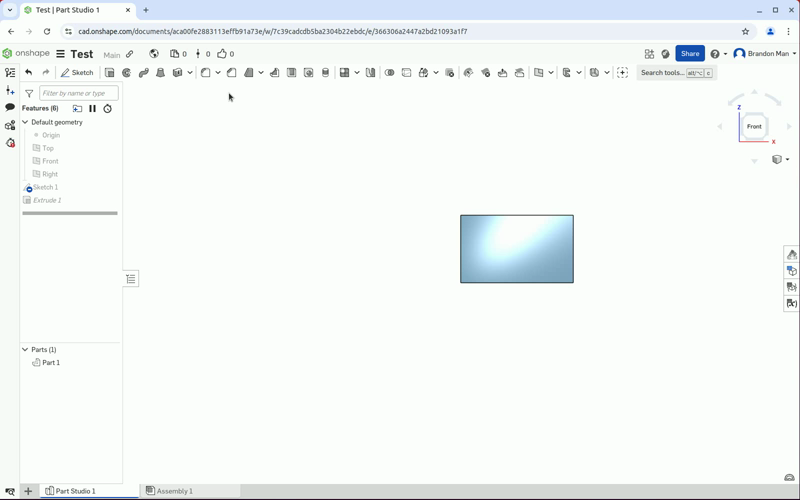
mouse_move(541, 75)
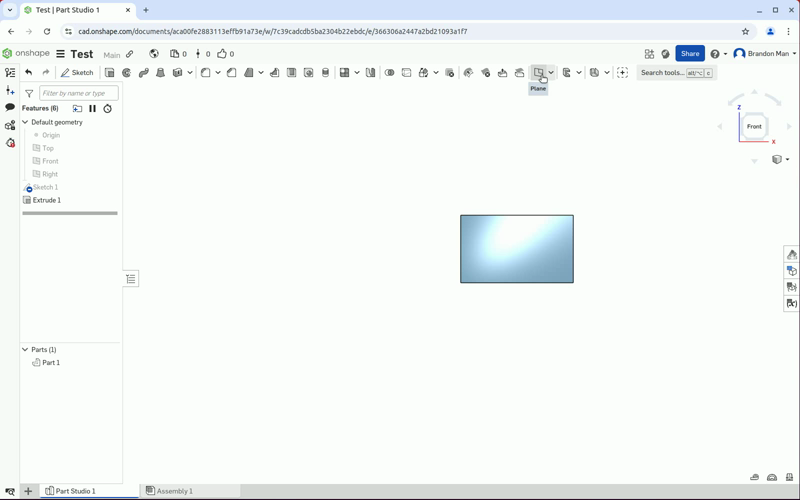
click(541, 75)
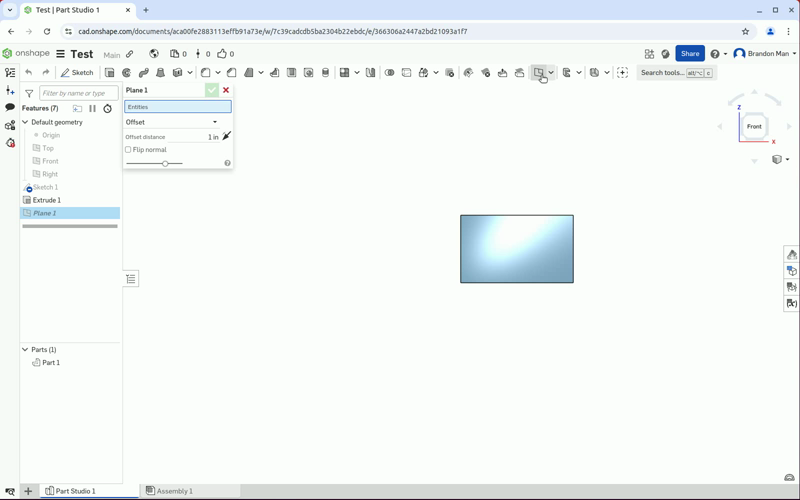
mouse_move(73, 163)
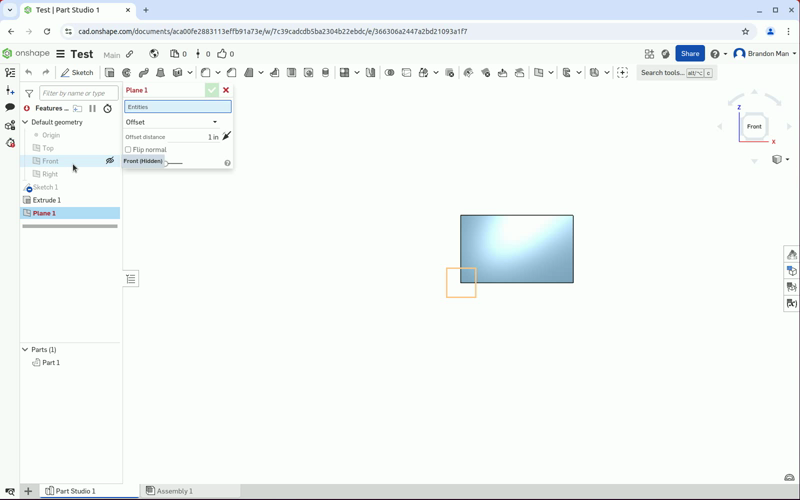
click(73, 163)
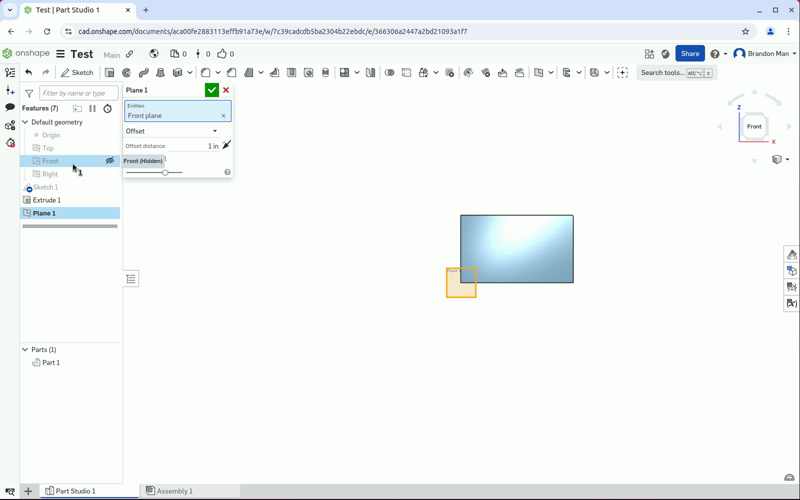
key(tab, 2)
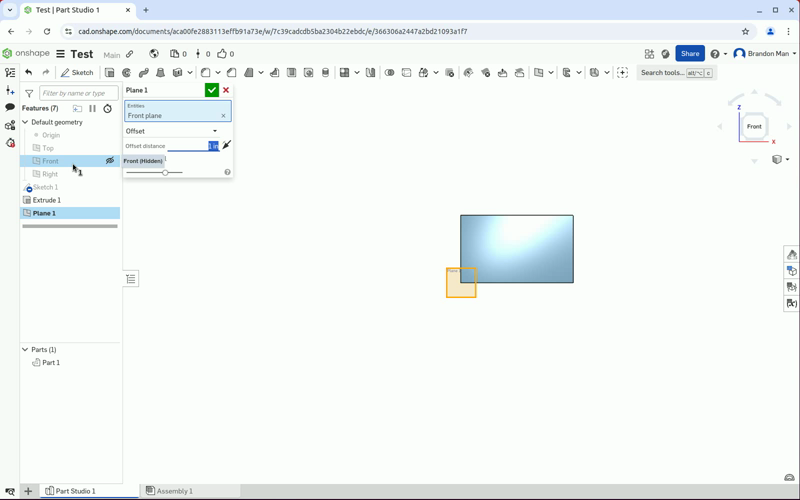
text(9.151)
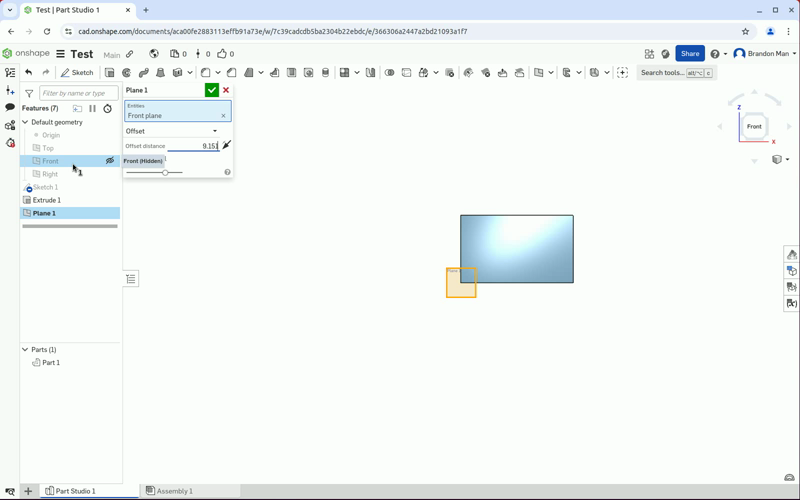
key(enter, 2)
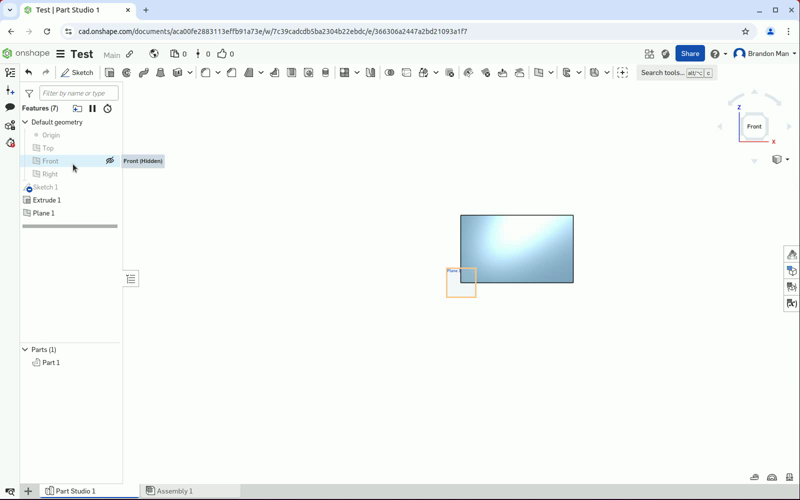
key(shift+s)
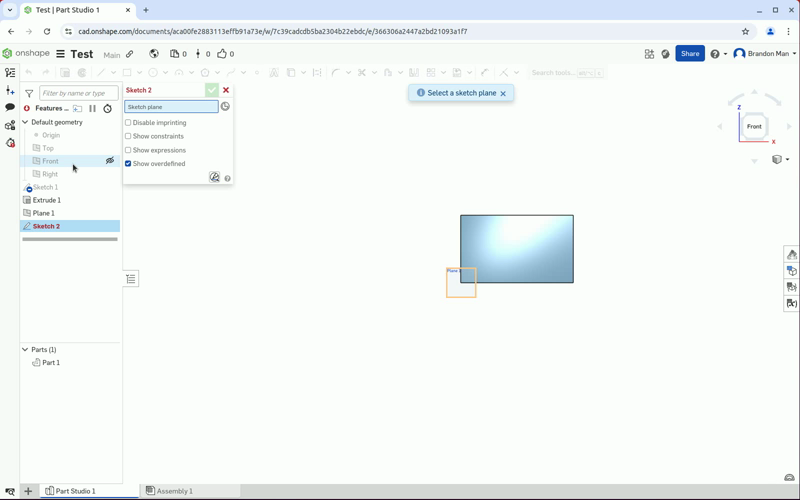
mouse_move(73, 215)
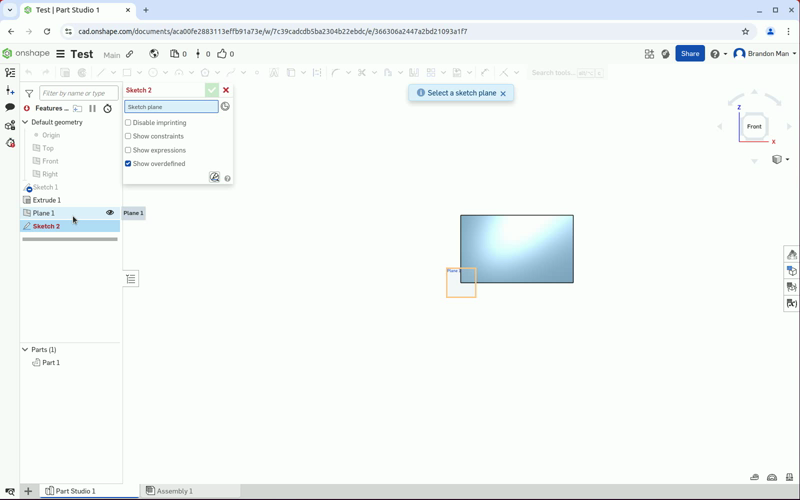
click(73, 215)
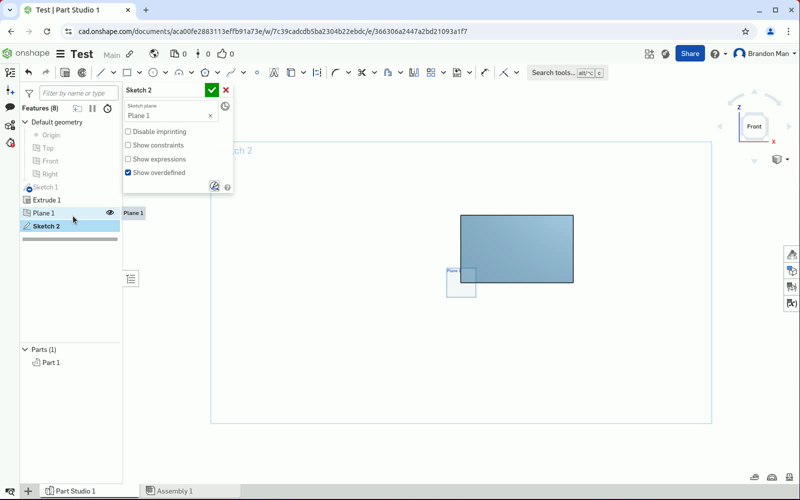
mouse_move(73, 352)
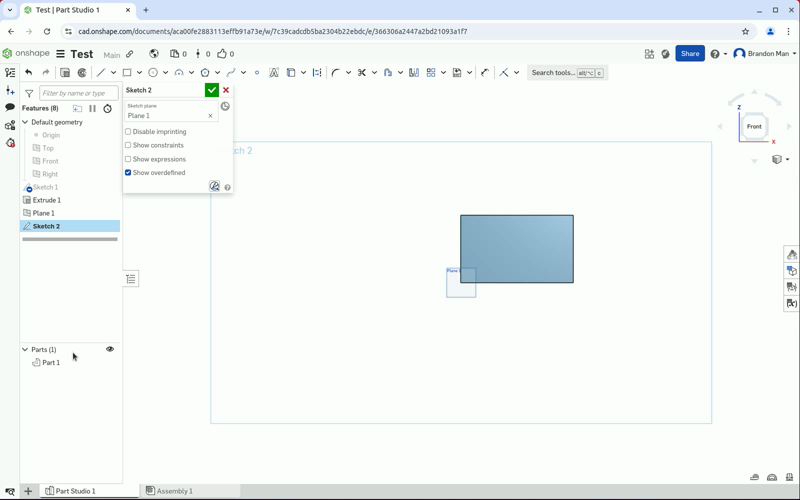
key(y)
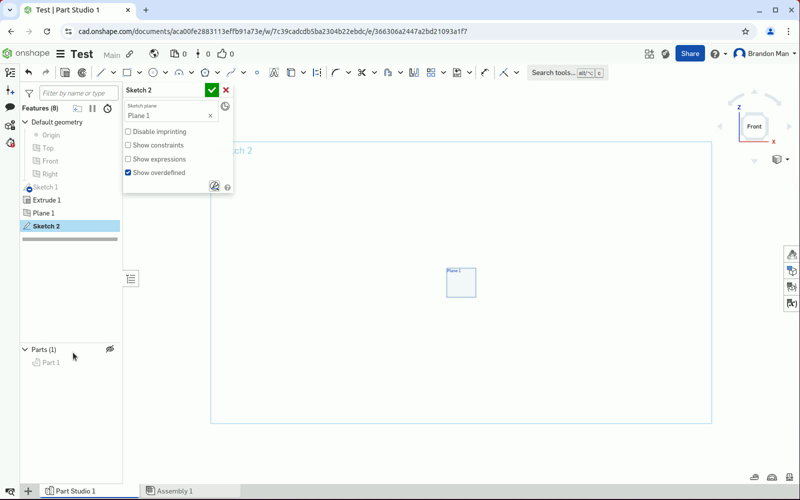
key(l)
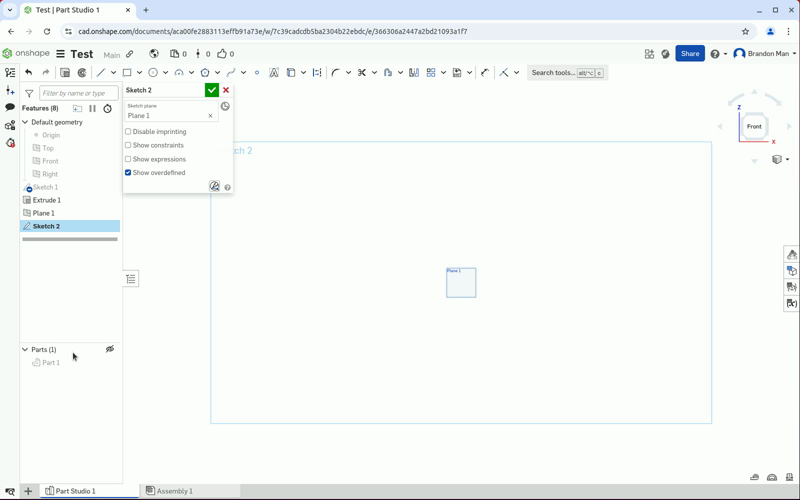
key_down(shift)
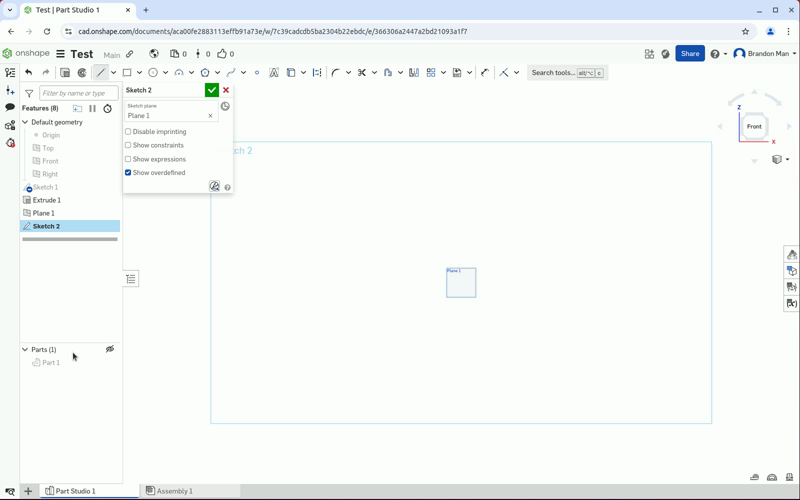
mouse_move(483, 215)
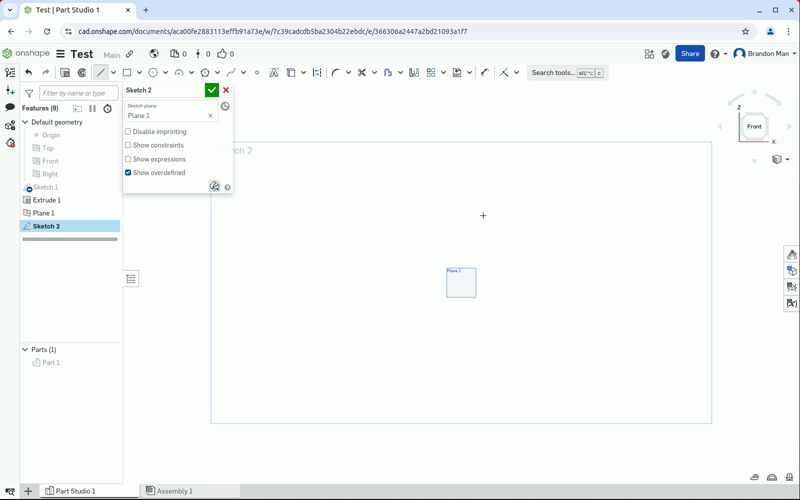
click(483, 215)
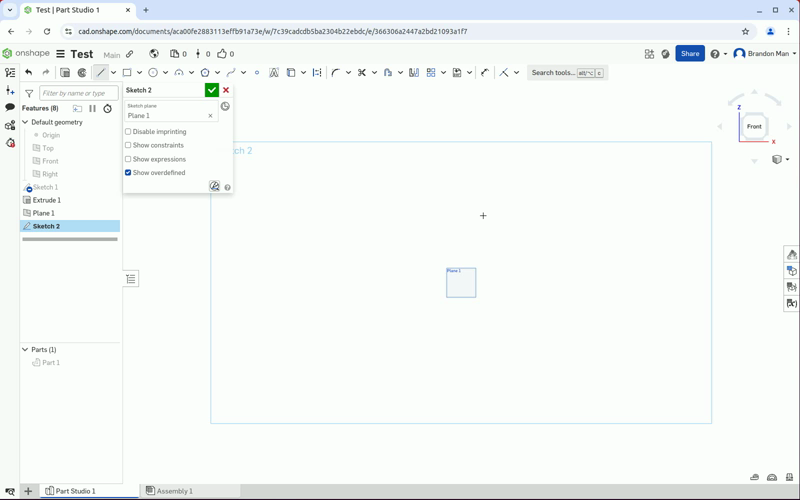
key_up(shift)
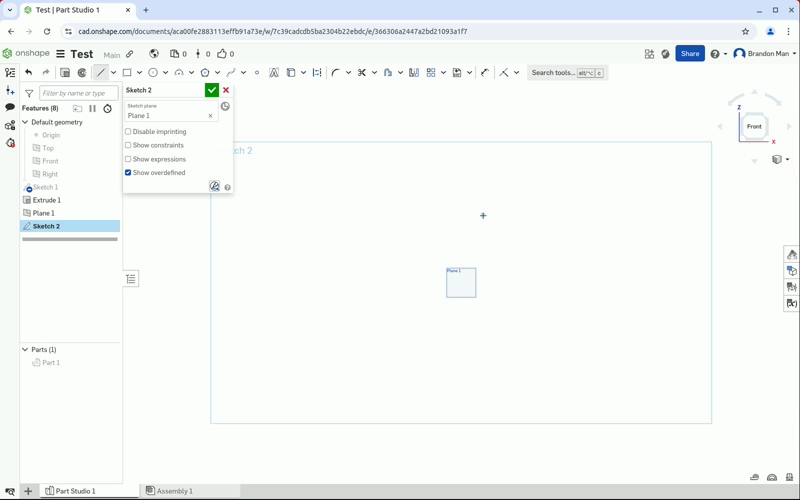
key_down(shift)
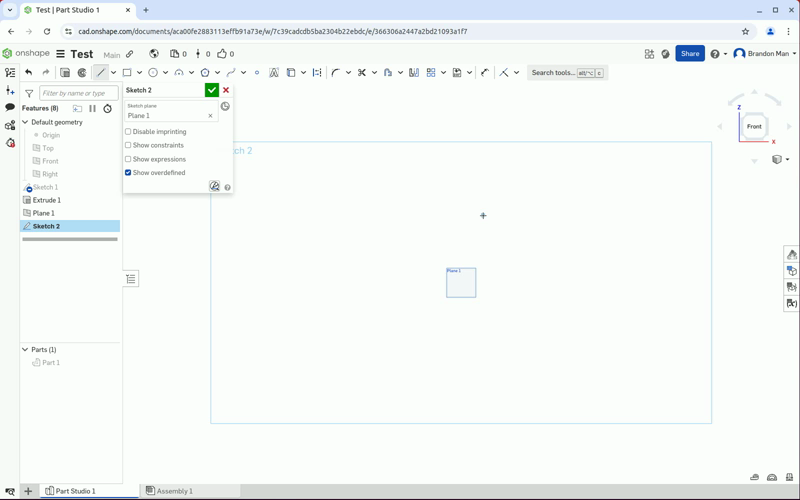
mouse_move(551, 215)
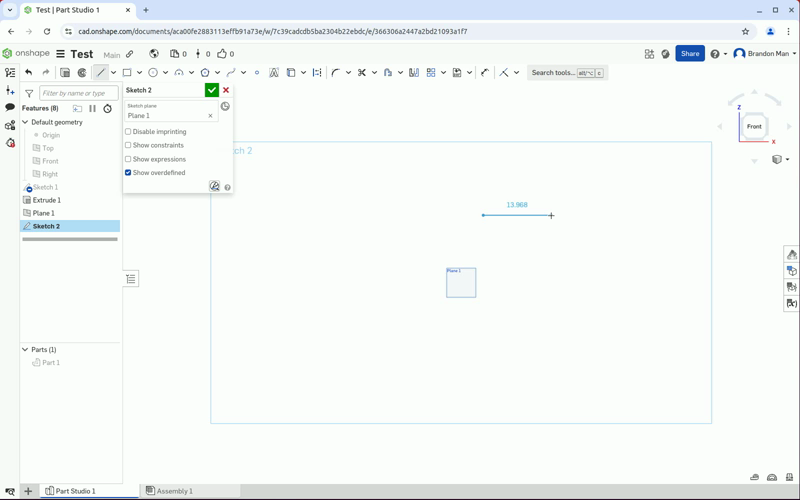
click(551, 215)
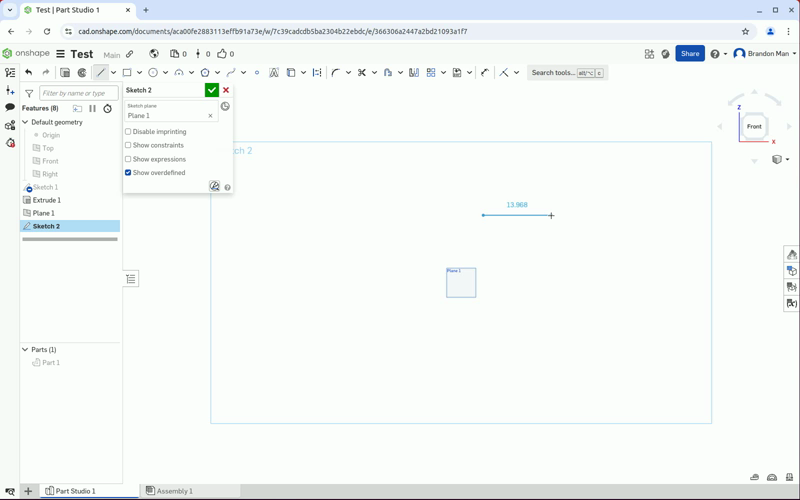
key_up(shift)
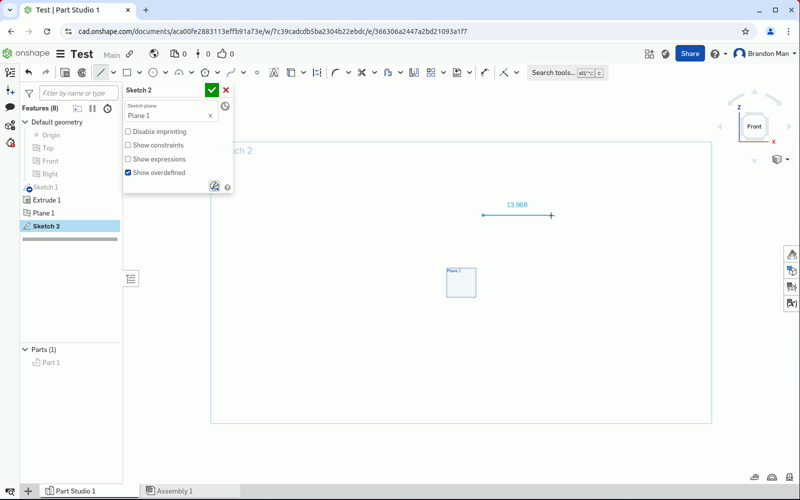
key(esc)
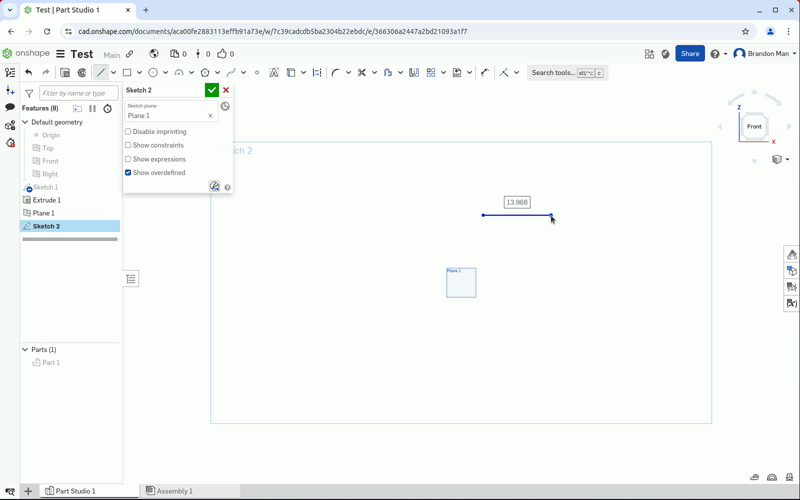
key(a)
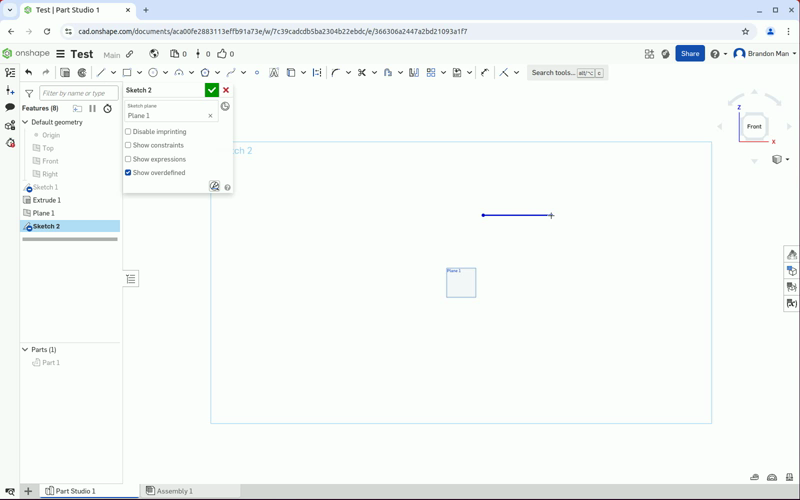
mouse_move(551, 215)
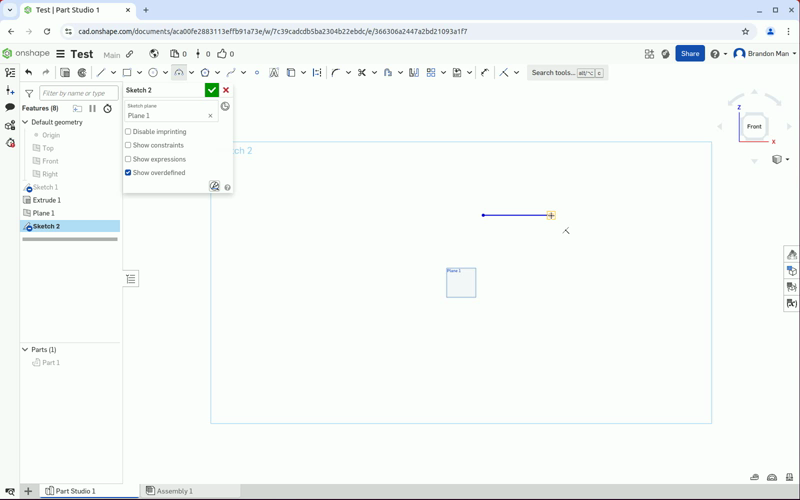
click(551, 215)
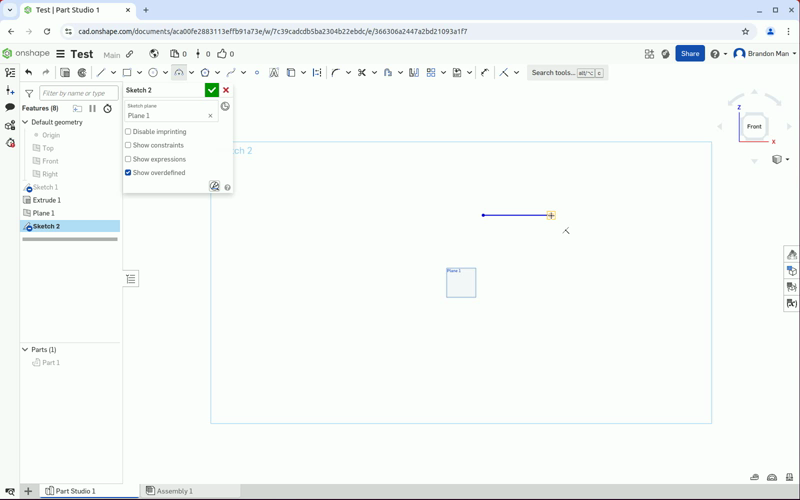
mouse_move(483, 215)
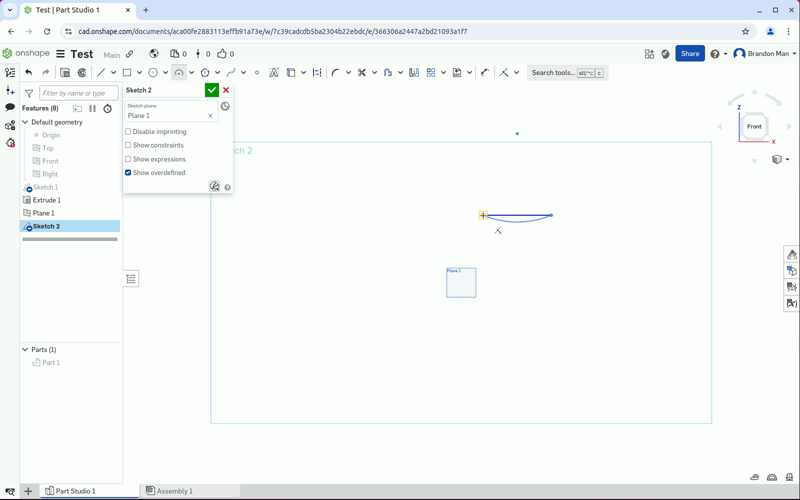
click(483, 215)
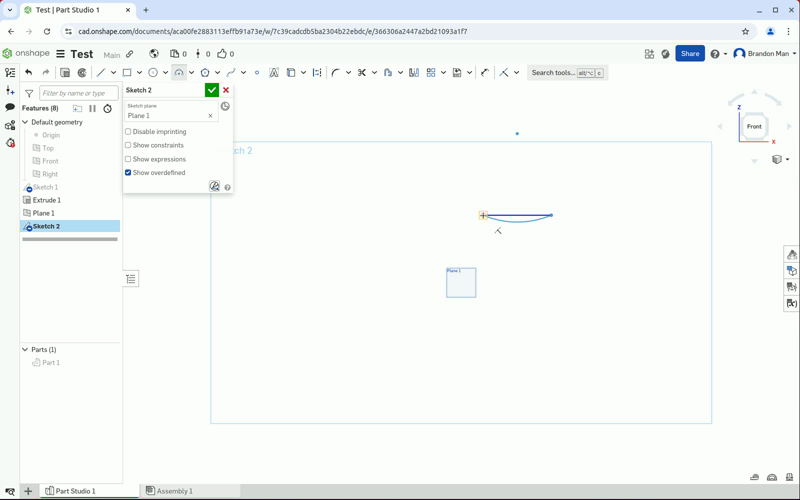
key_down(shift)
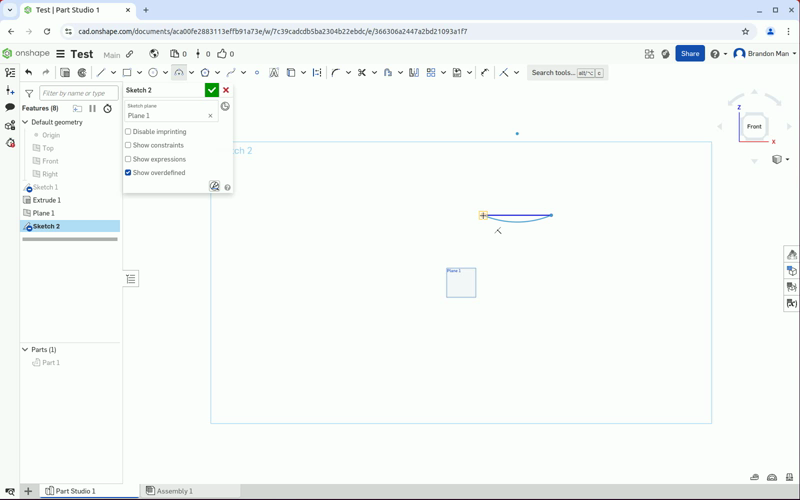
mouse_move(517, 180)
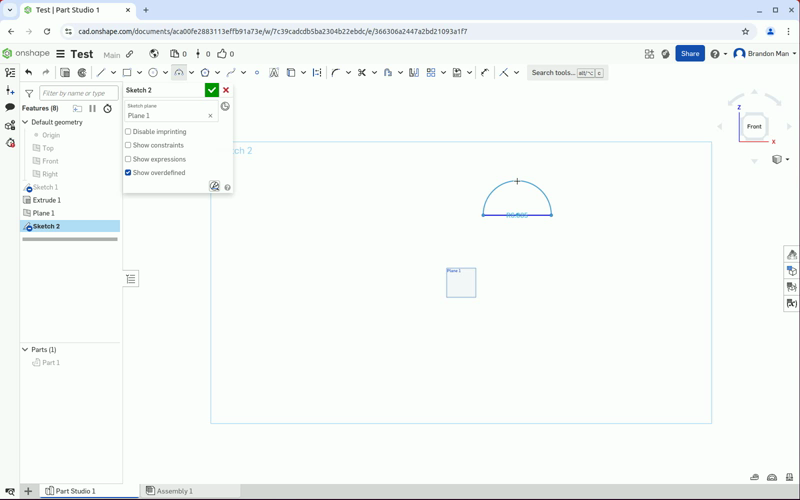
click(517, 180)
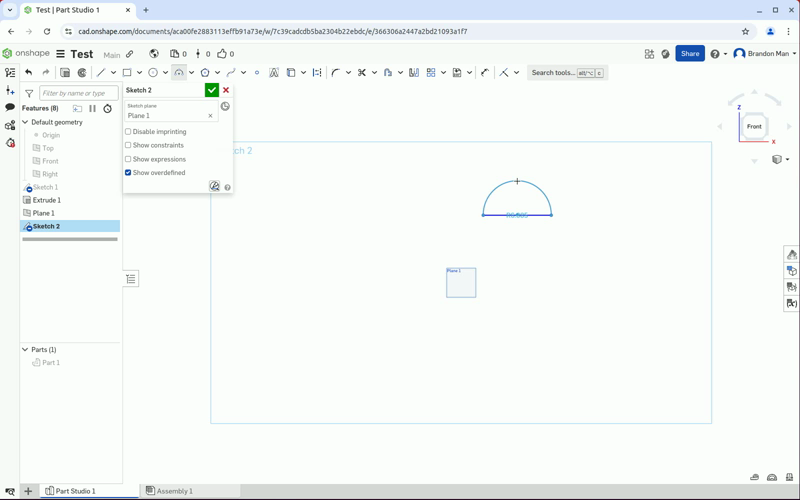
key_up(shift)
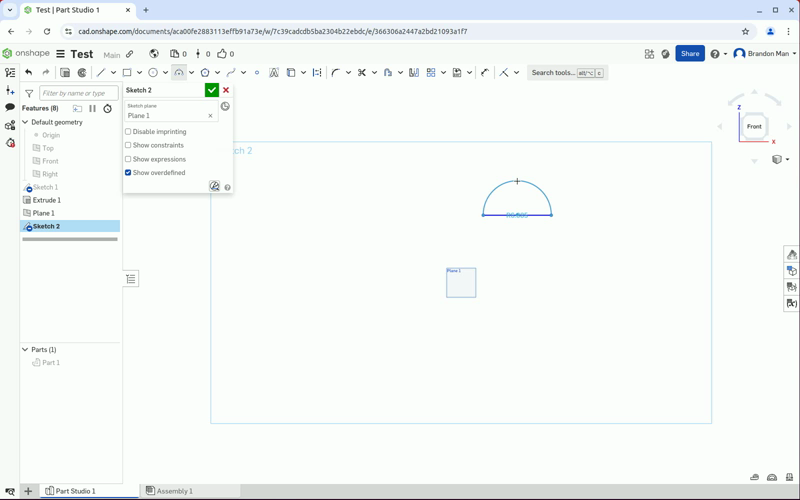
key(esc)
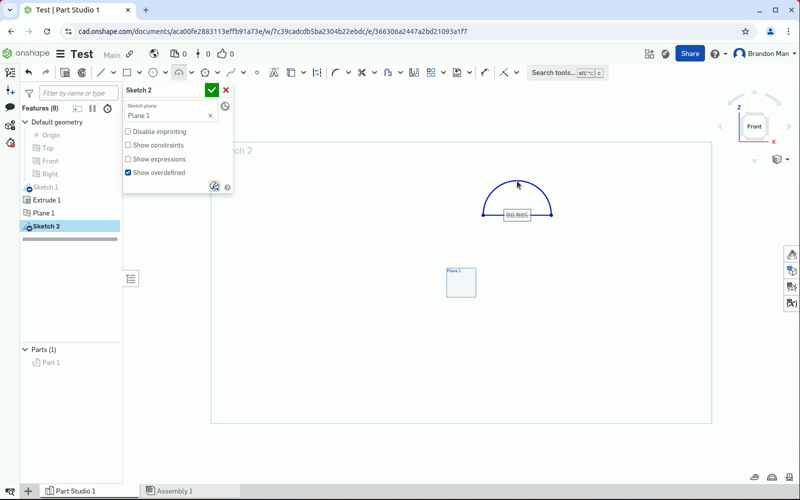
mouse_move(538, 202)
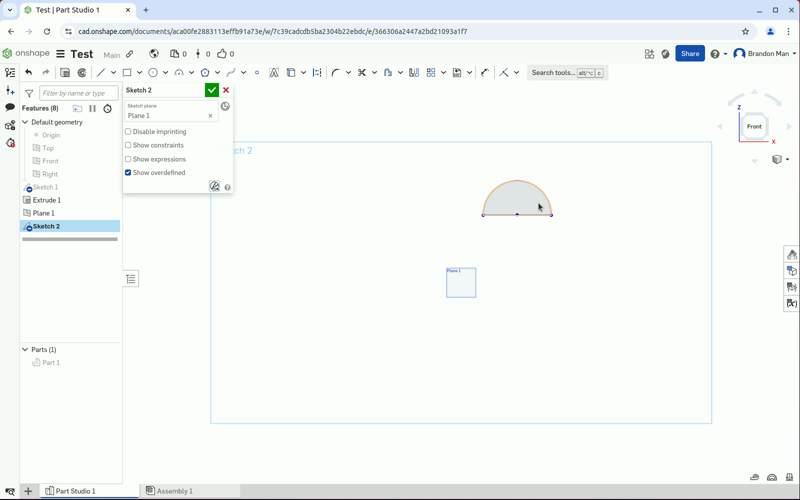
click(538, 202)
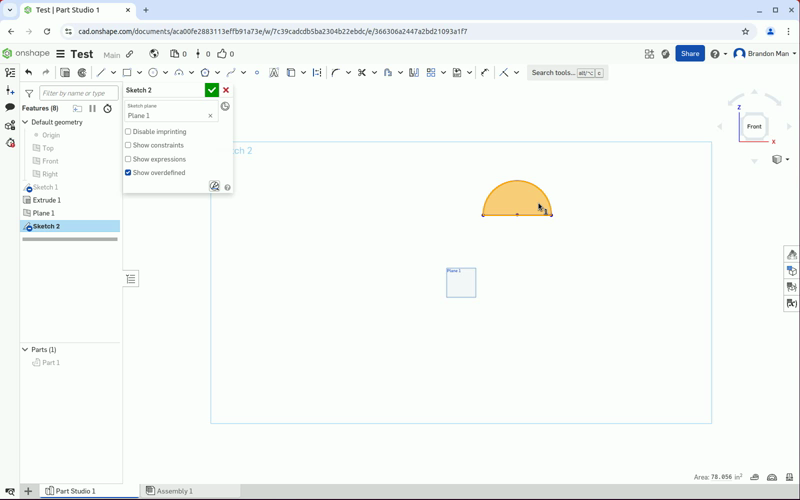
mouse_move(73, 352)
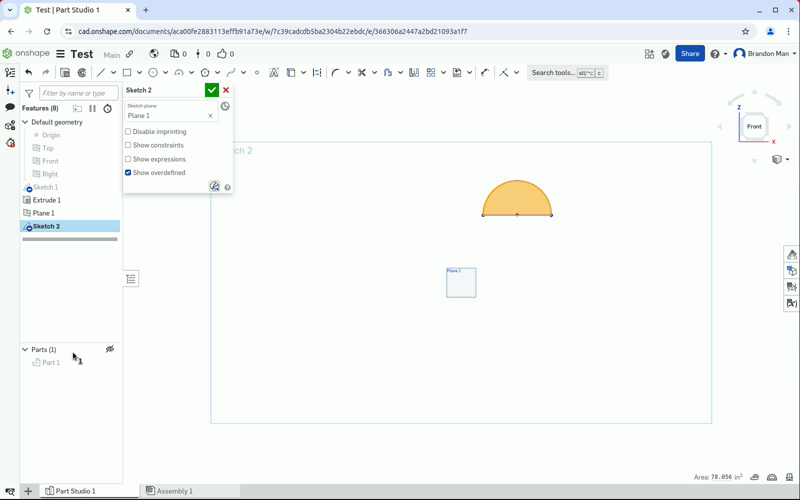
key(shift+y)
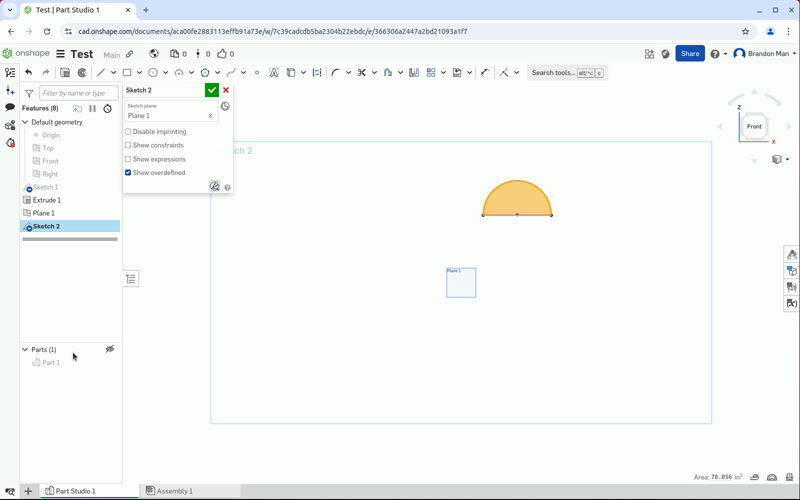
key(shift+e)
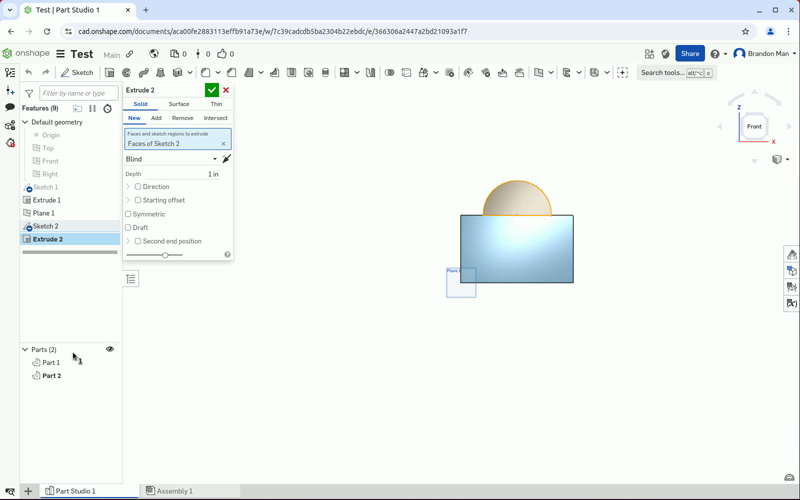
mouse_move(143, 106)
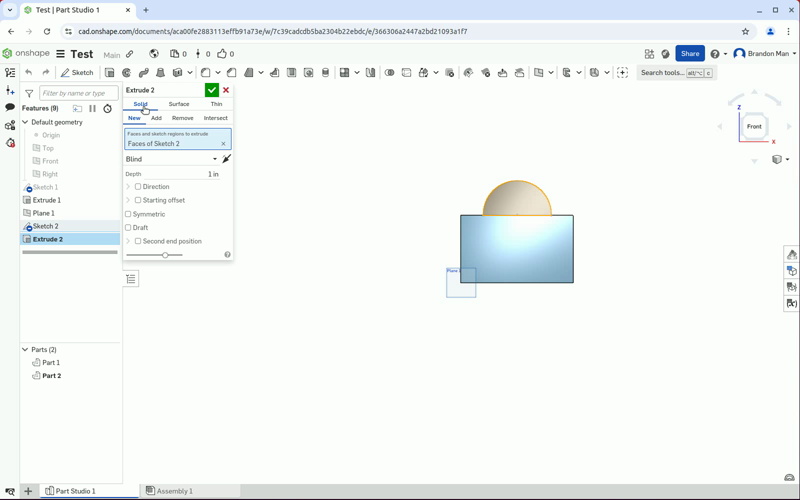
click(143, 106)
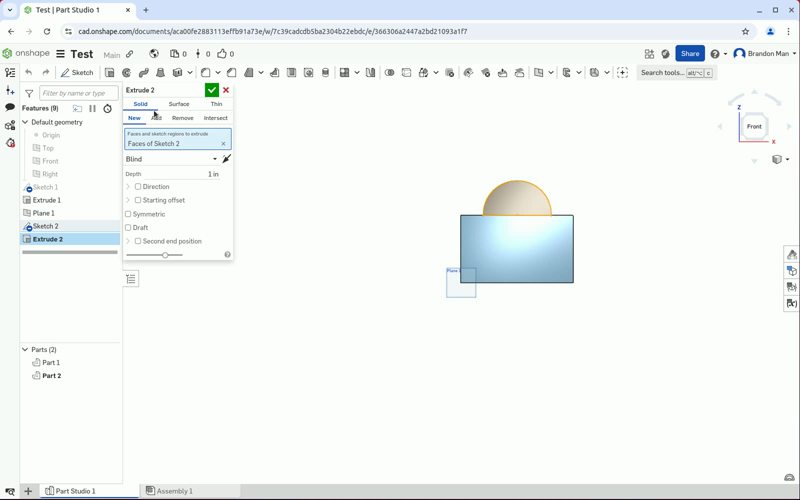
mouse_move(186, 120)
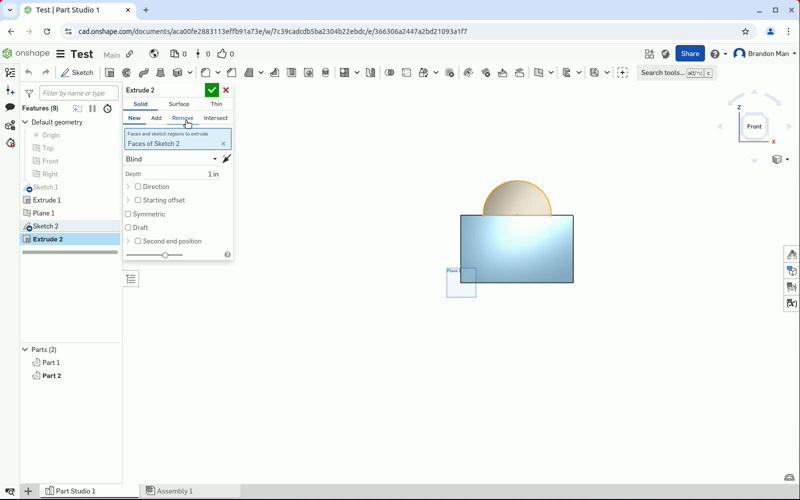
click(186, 120)
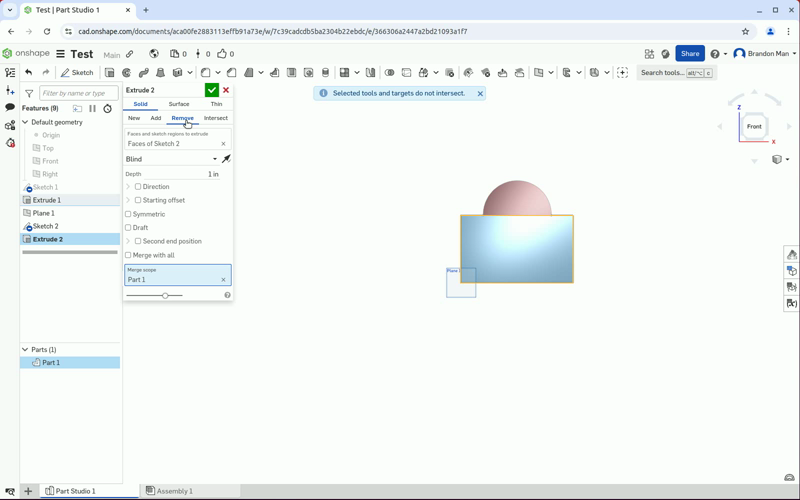
key(tab, 4)
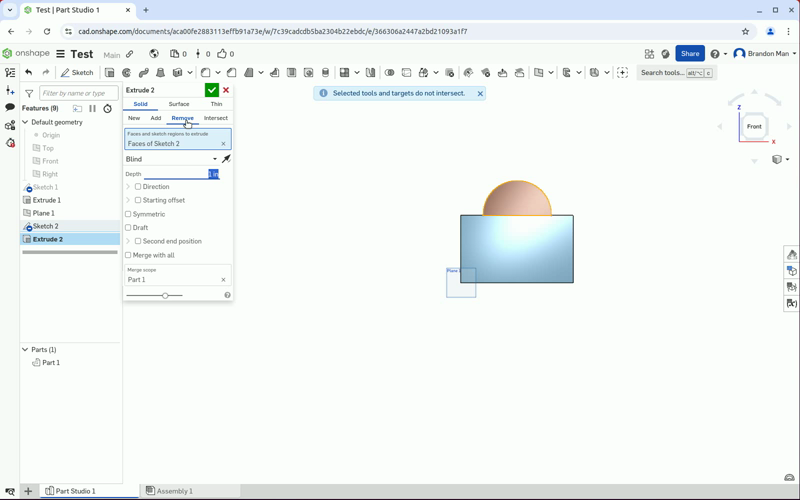
text(9.147)
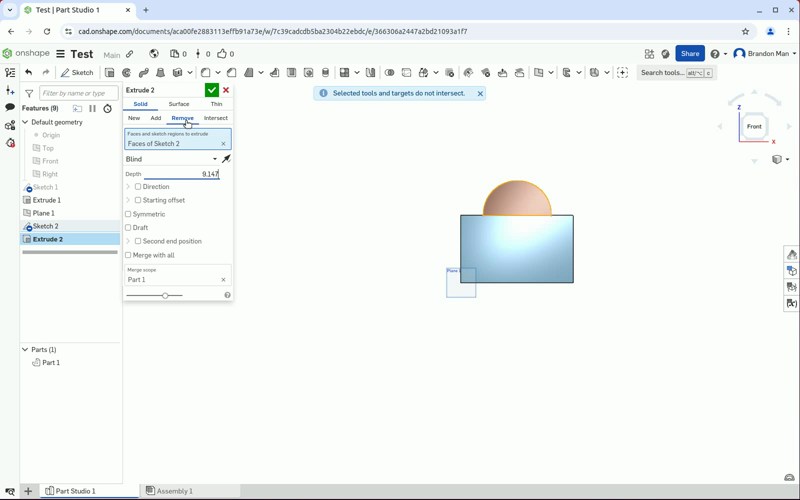
key(tab, 6)
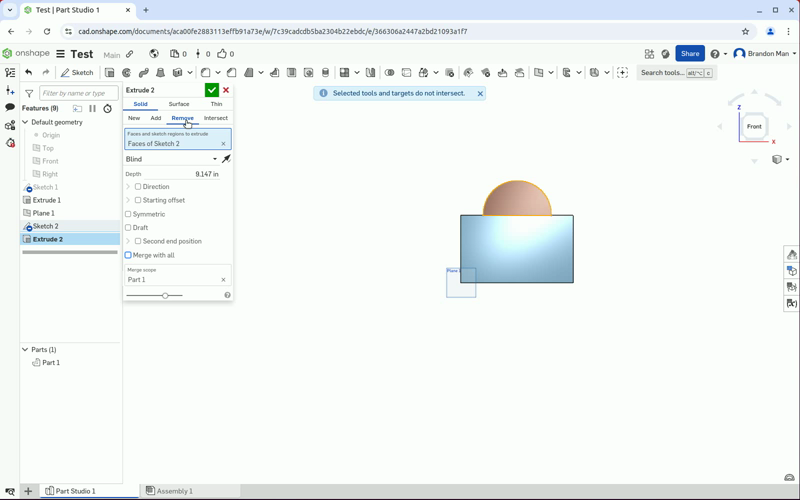
key(space)
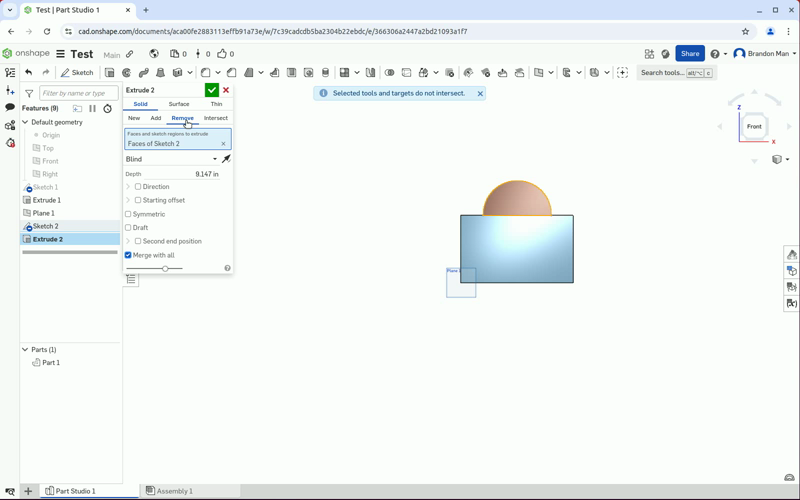
key(enter)
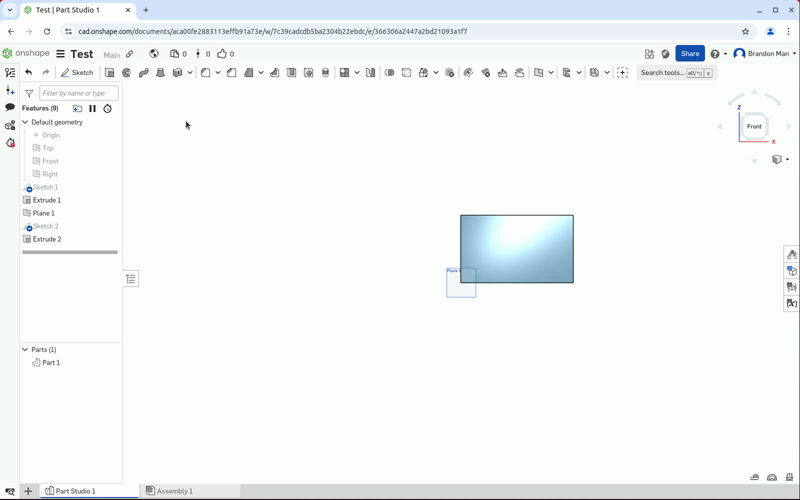
key(shift+h)
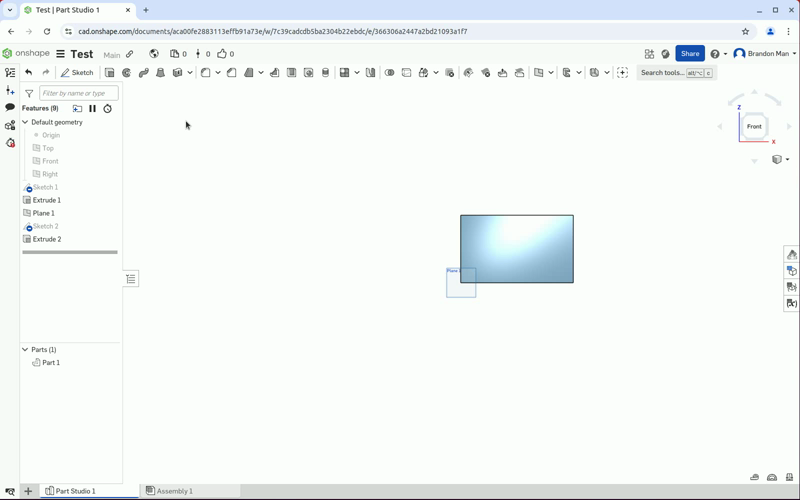
key(shift+h)
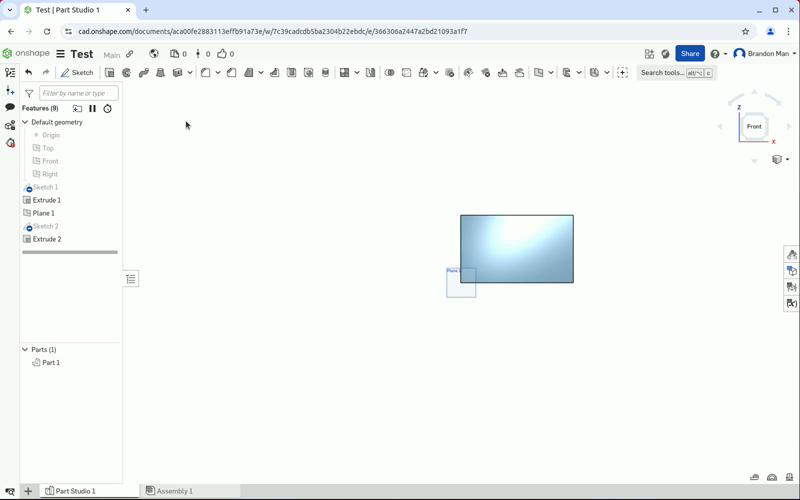
mouse_move(73, 189)
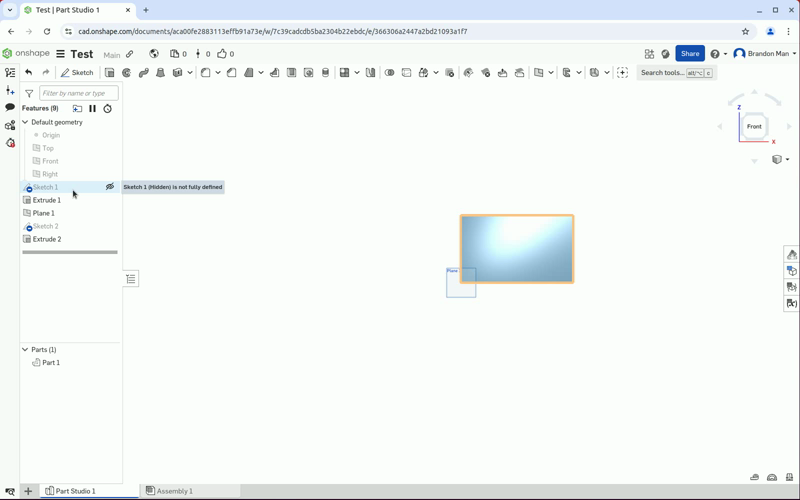
click(73, 189)
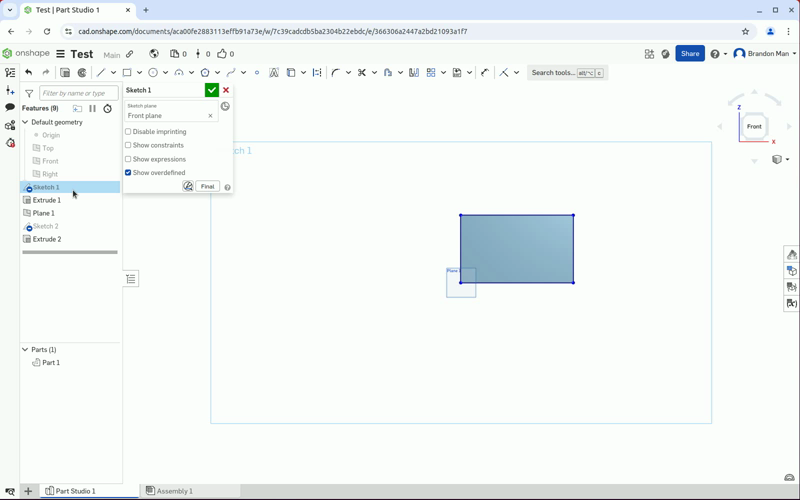
mouse_move(229, 92)
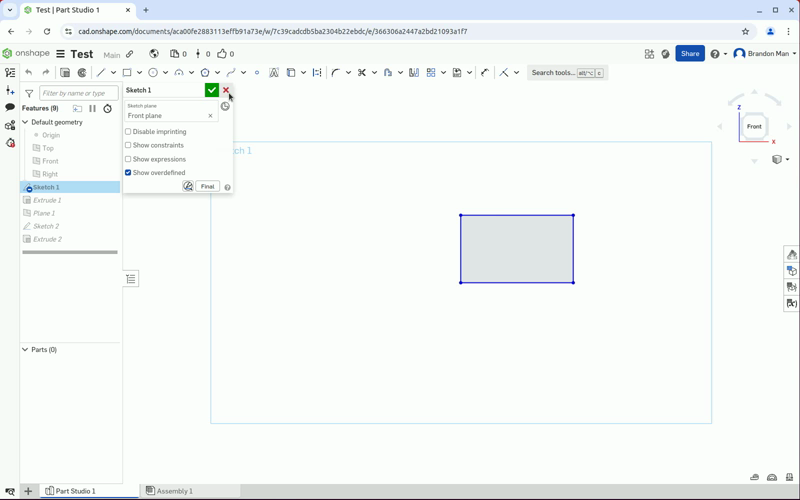
click(229, 92)
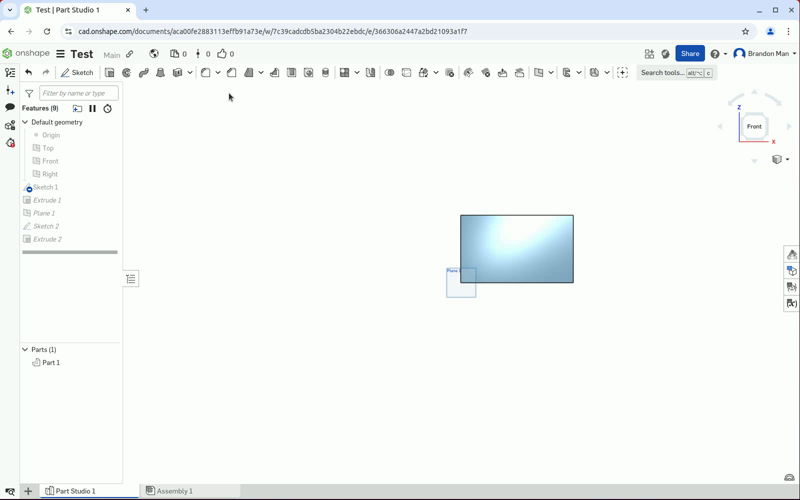
key(shift+s)
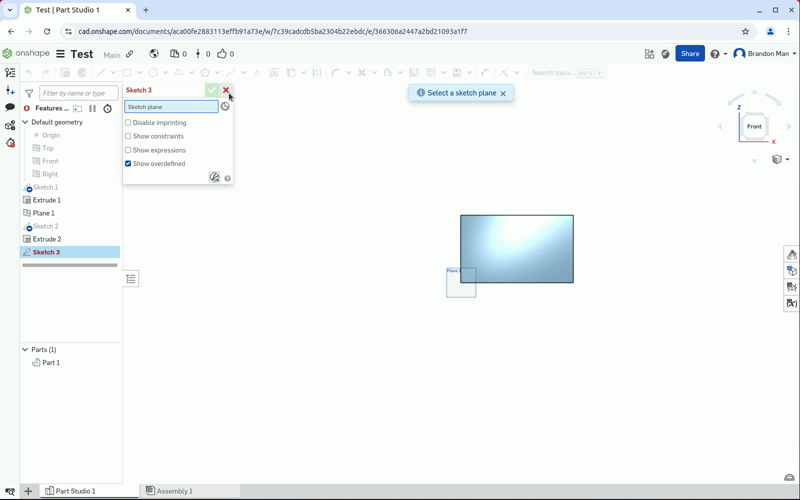
mouse_move(73, 215)
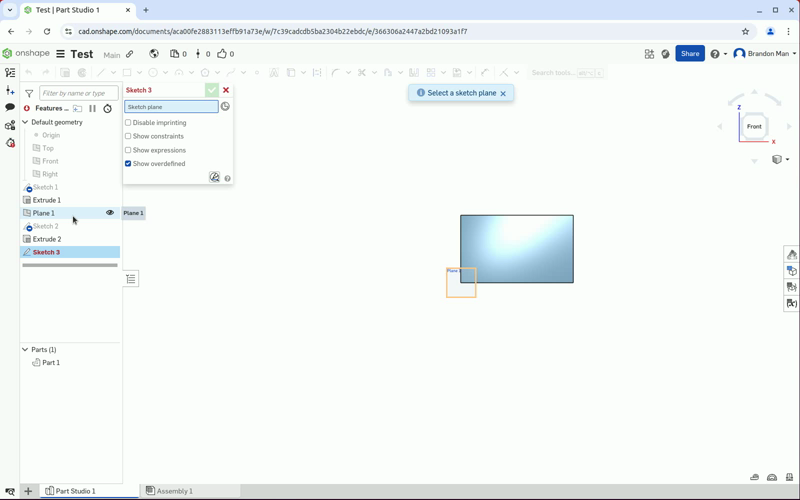
click(73, 215)
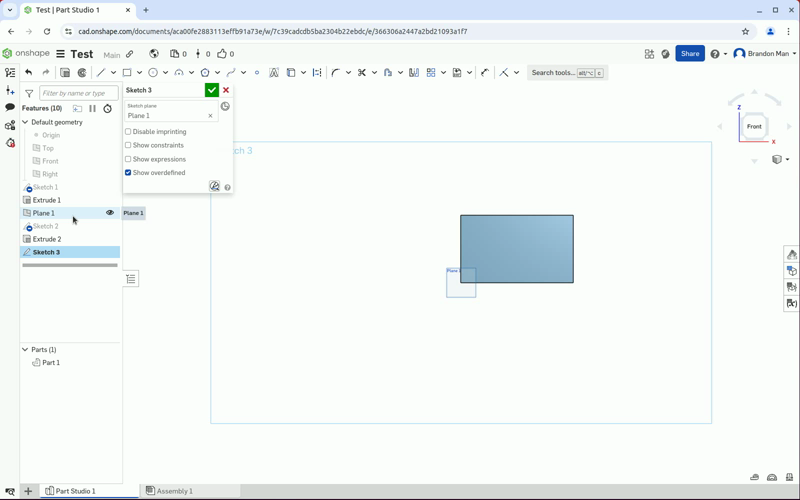
mouse_move(73, 352)
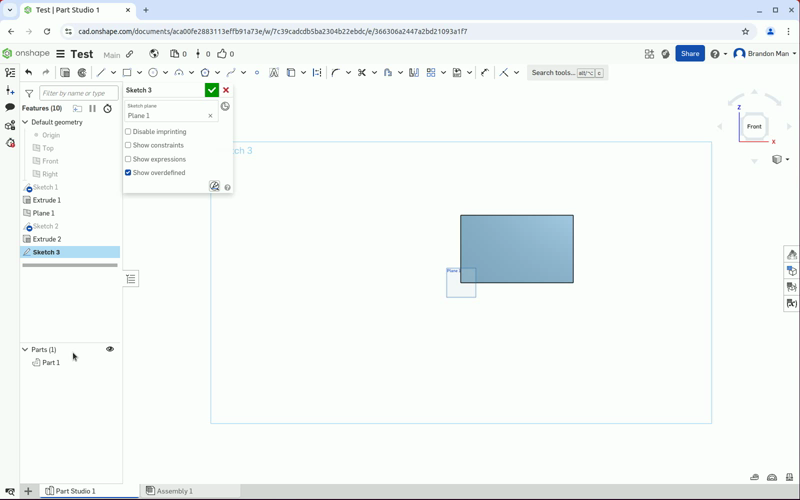
key(y)
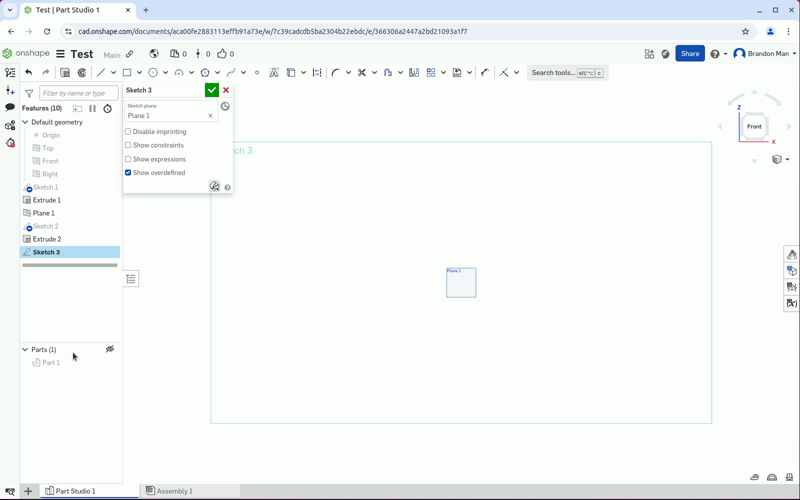
key(a)
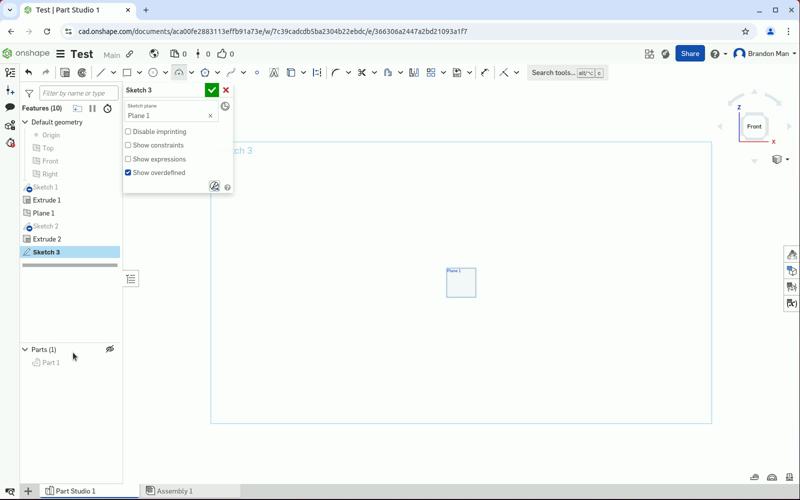
key_down(shift)
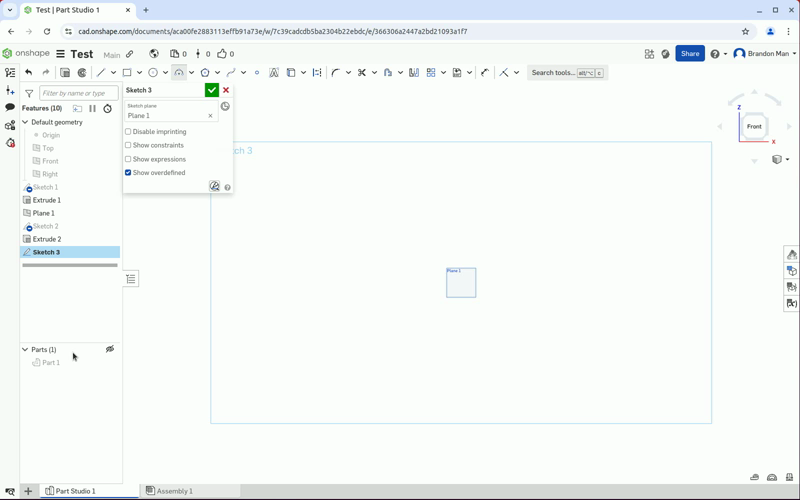
mouse_move(483, 215)
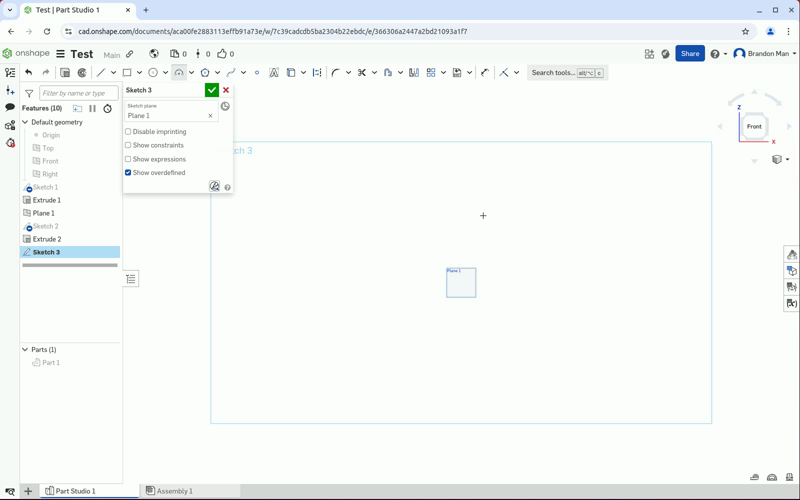
click(483, 215)
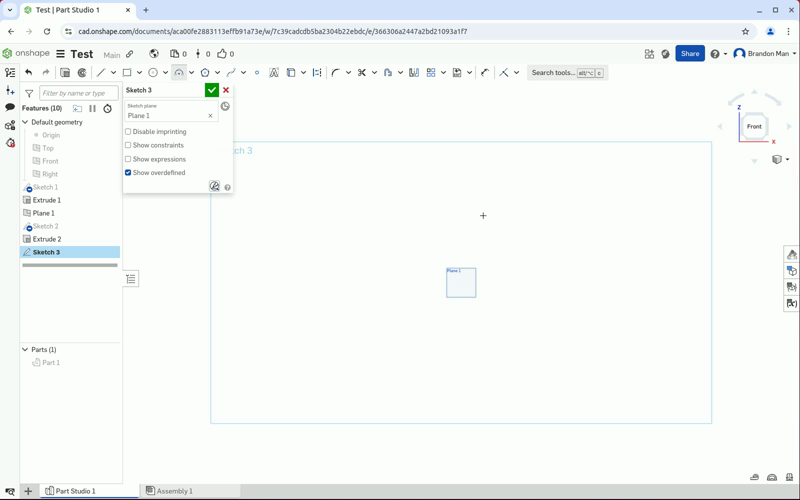
key_up(shift)
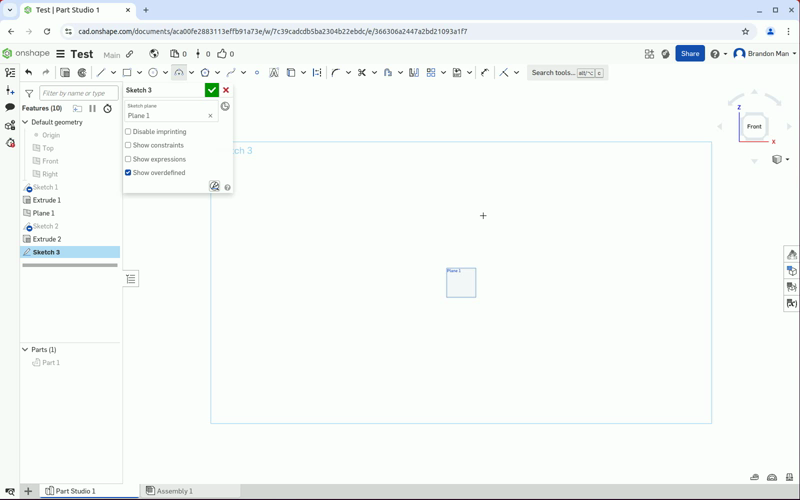
key_down(shift)
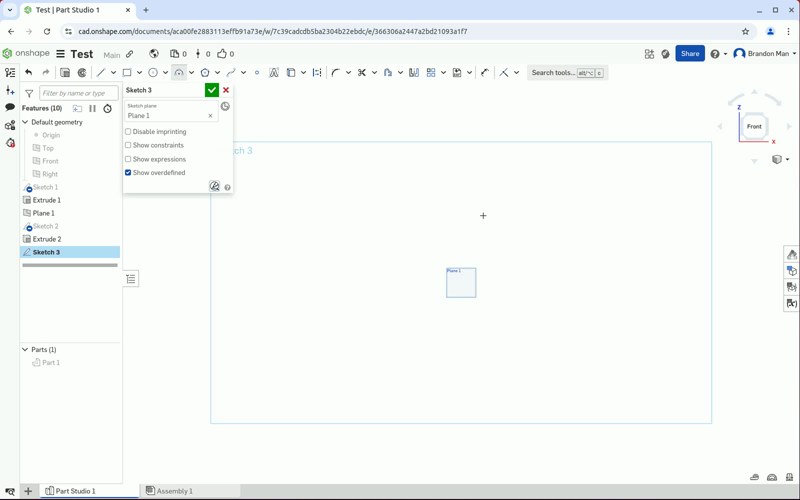
mouse_move(551, 215)
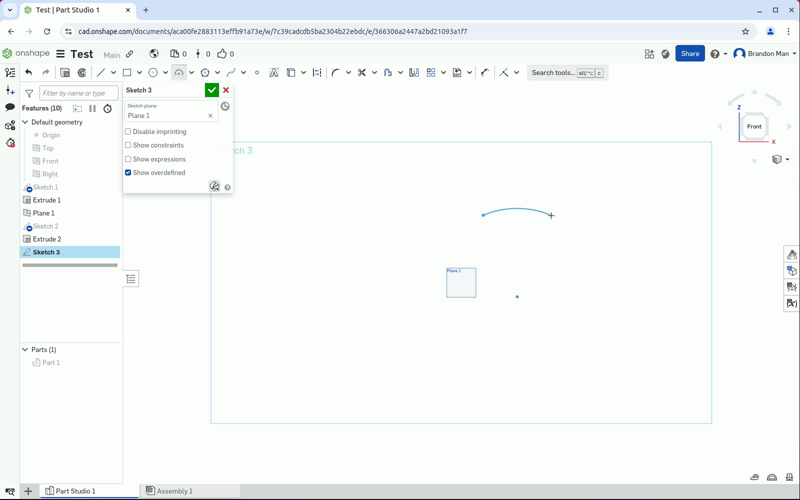
click(551, 215)
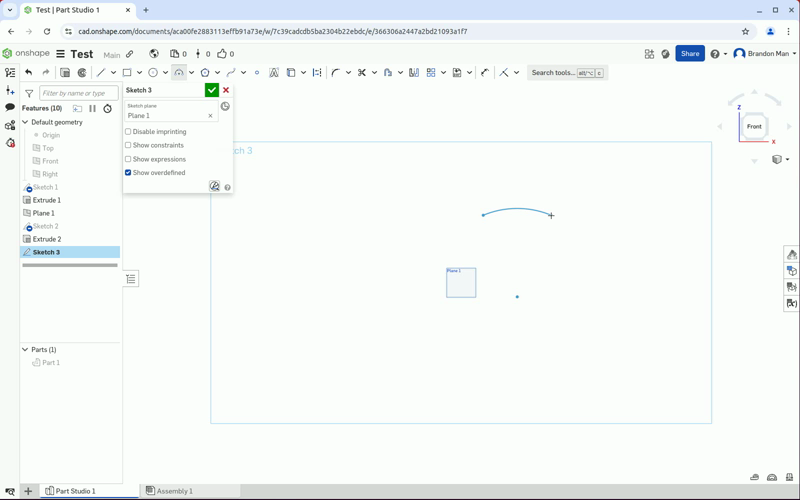
mouse_move(517, 249)
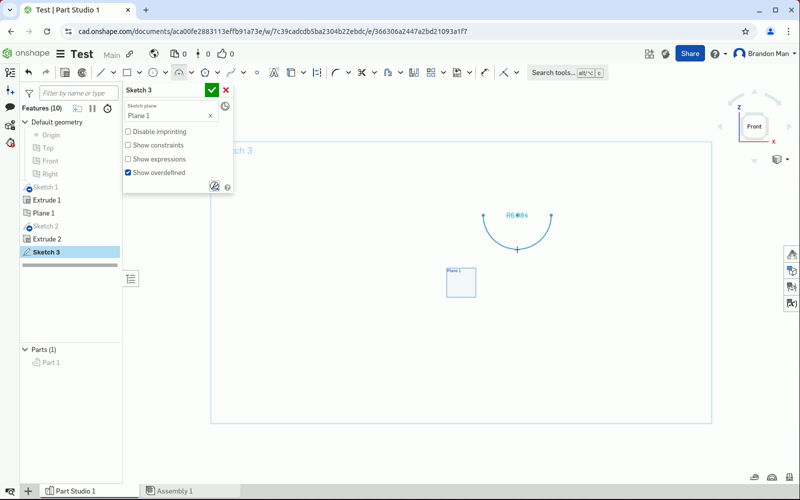
click(517, 249)
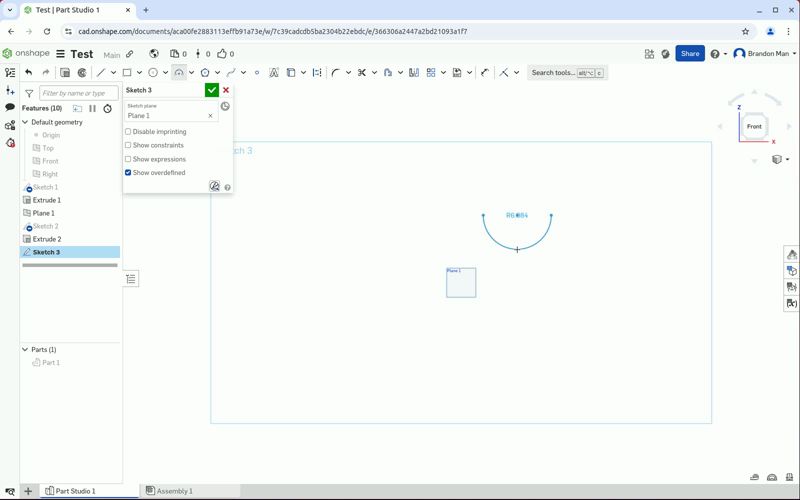
key_up(shift)
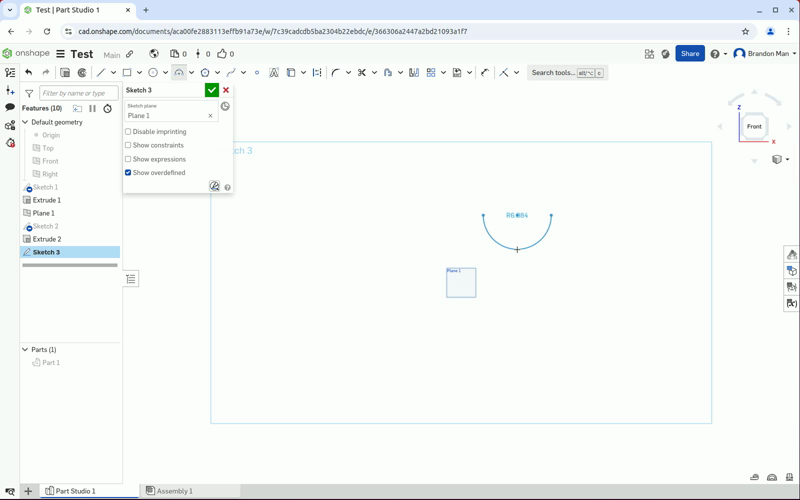
key(esc)
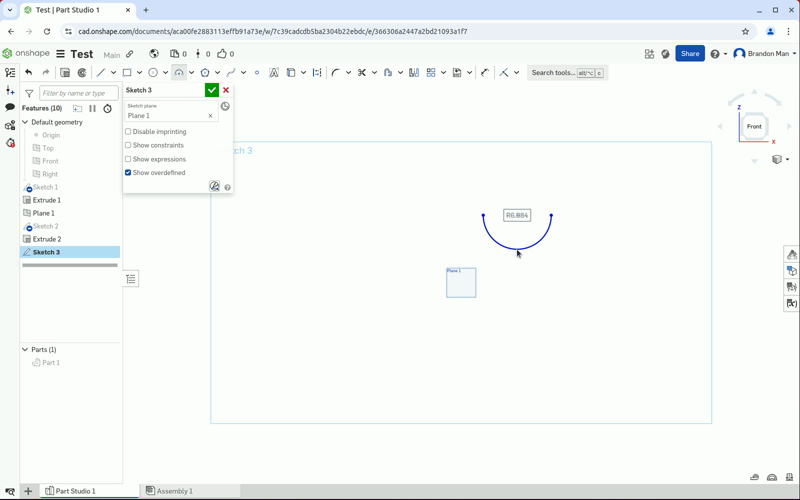
key(l)
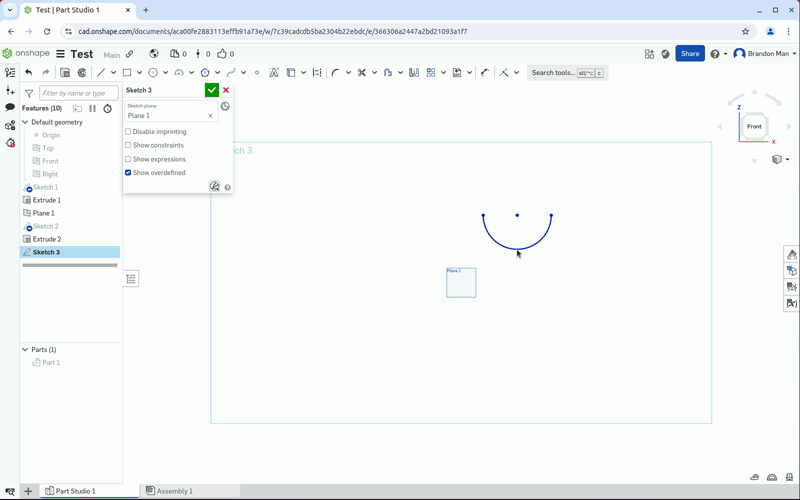
mouse_move(551, 215)
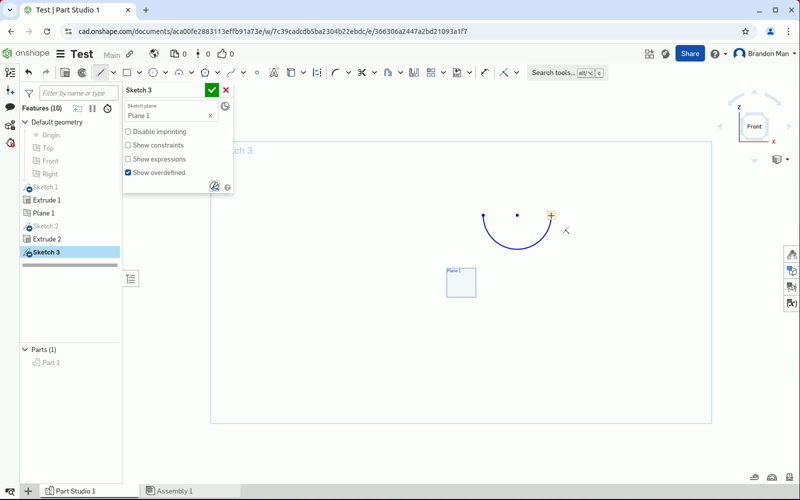
click(551, 215)
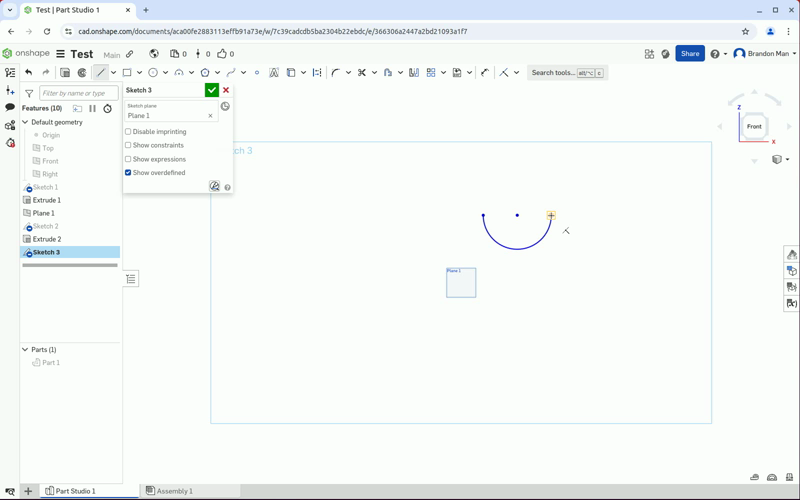
key_down(shift)
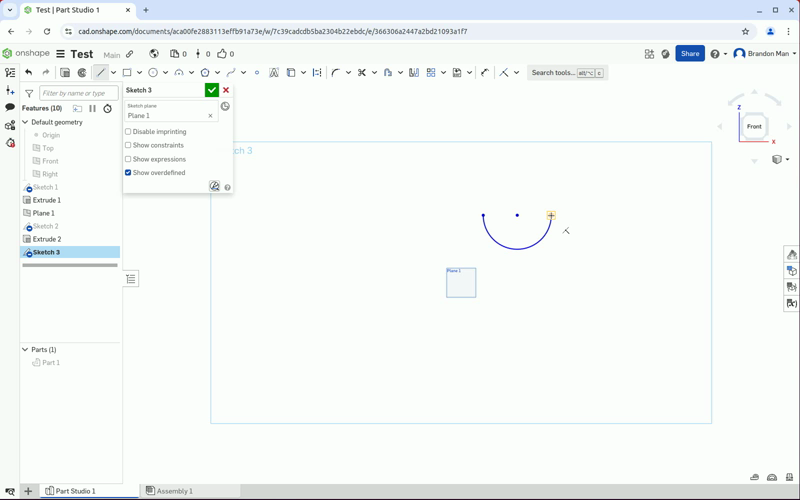
mouse_move(483, 215)
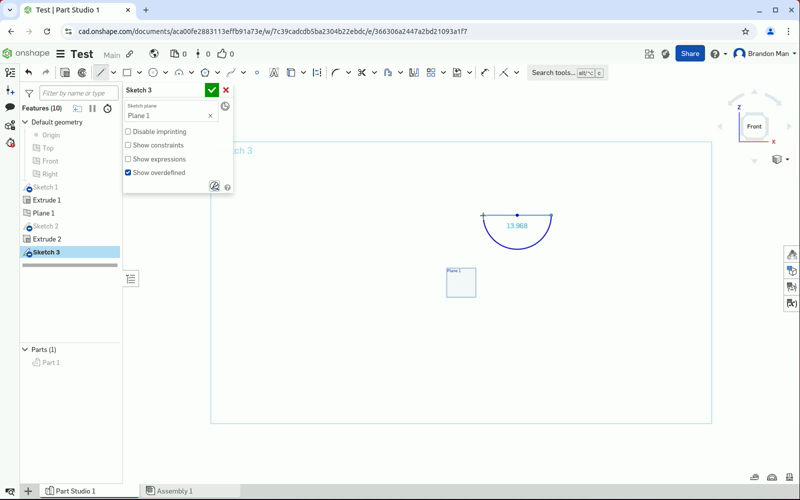
key_up(shift)
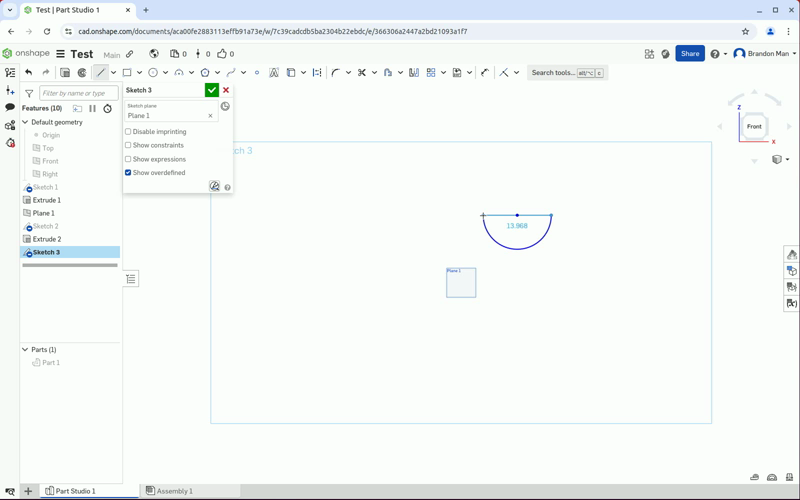
click(483, 215)
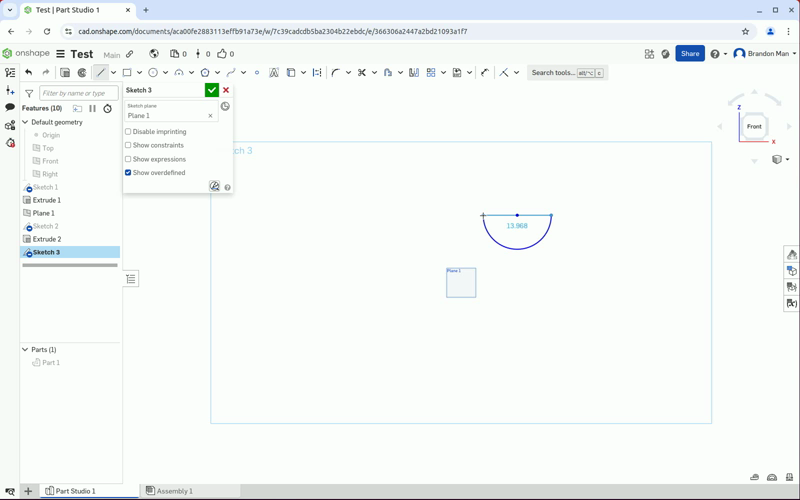
key(esc)
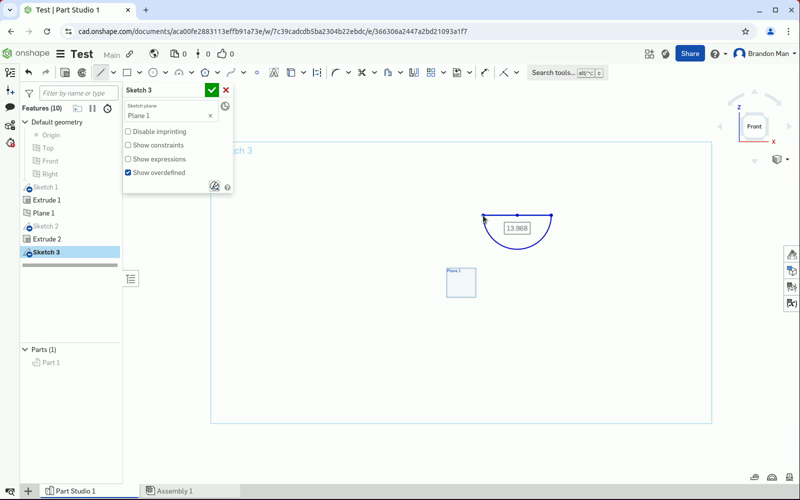
mouse_move(525, 239)
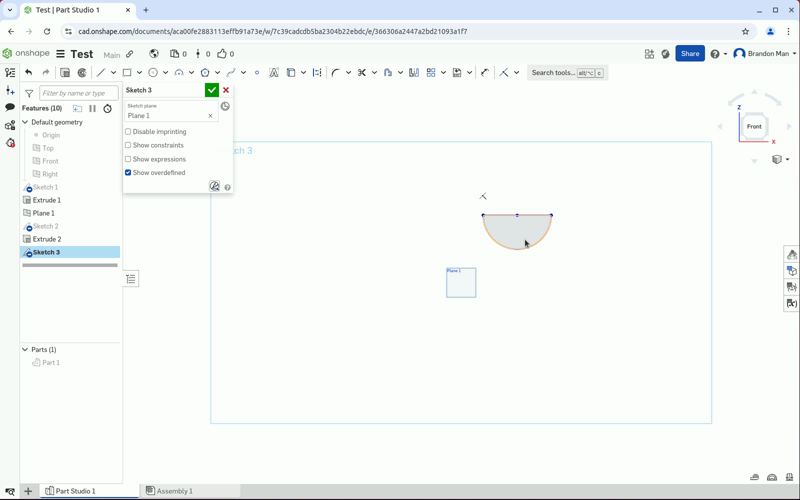
click(525, 239)
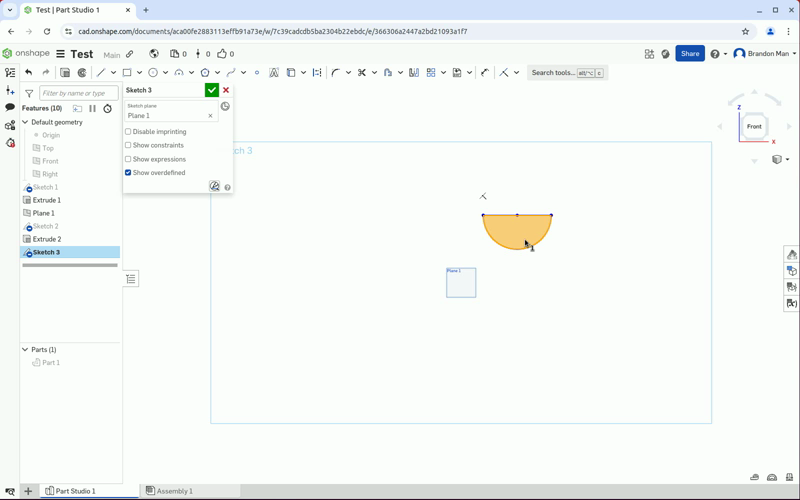
mouse_move(73, 352)
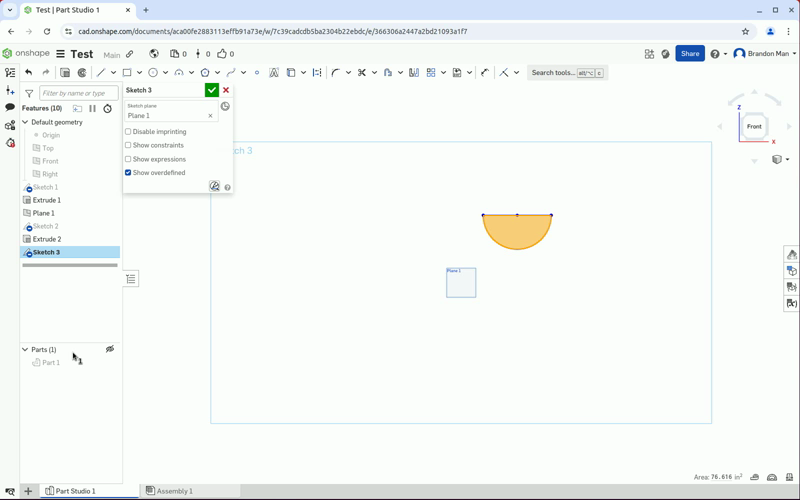
key(shift+y)
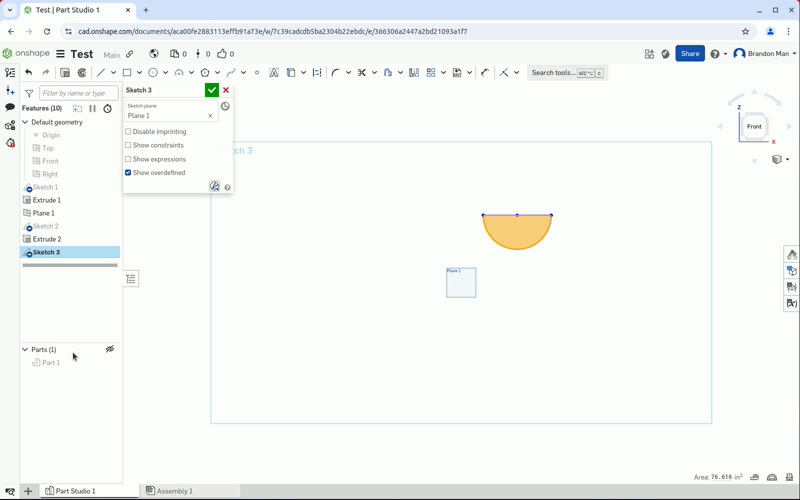
key(shift+e)
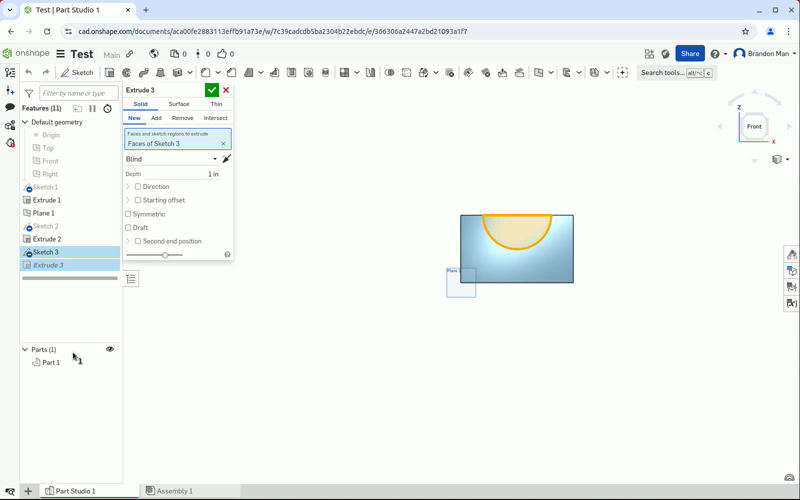
mouse_move(143, 106)
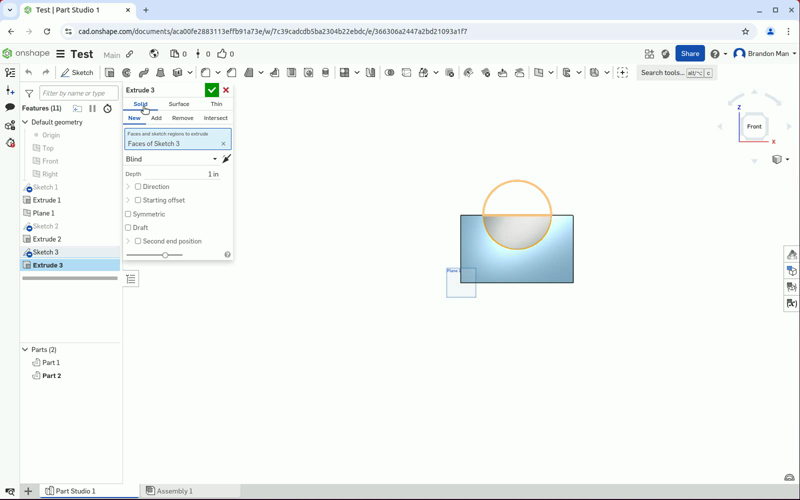
click(143, 106)
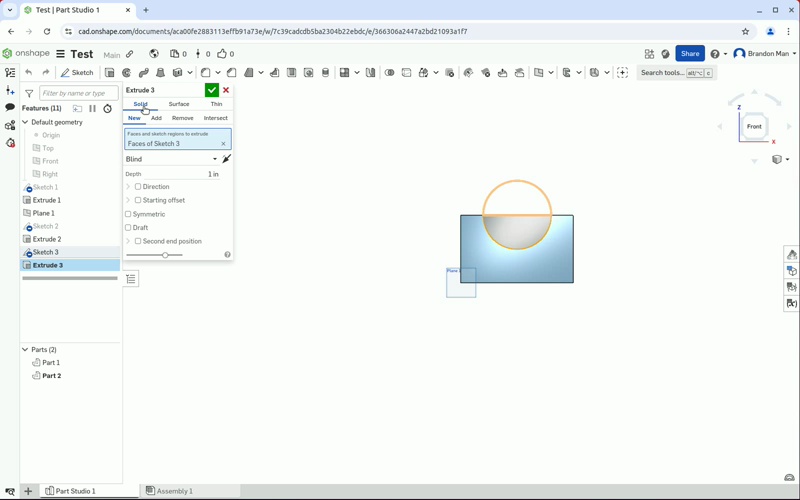
mouse_move(186, 120)
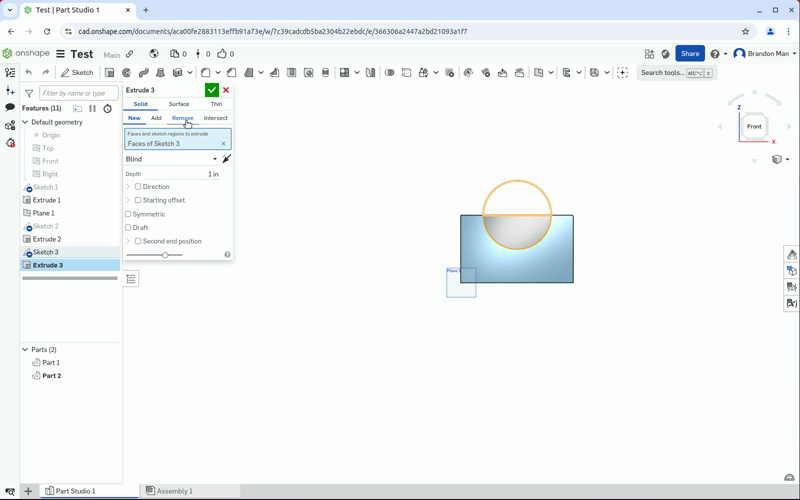
click(186, 120)
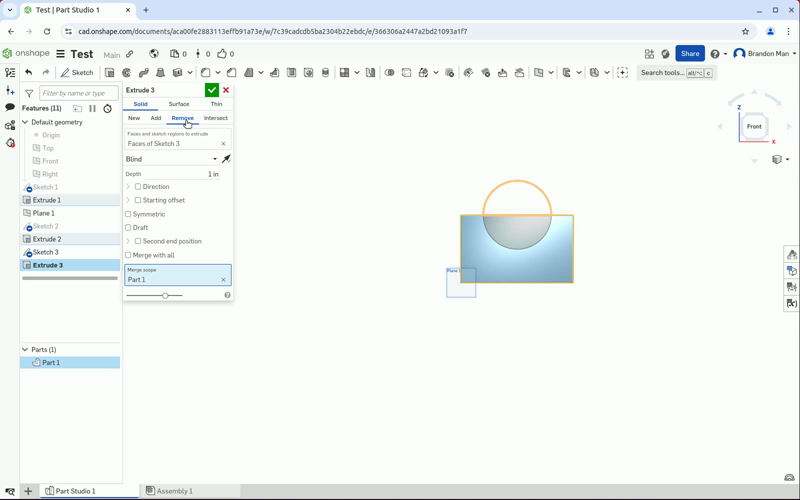
key(tab, 4)
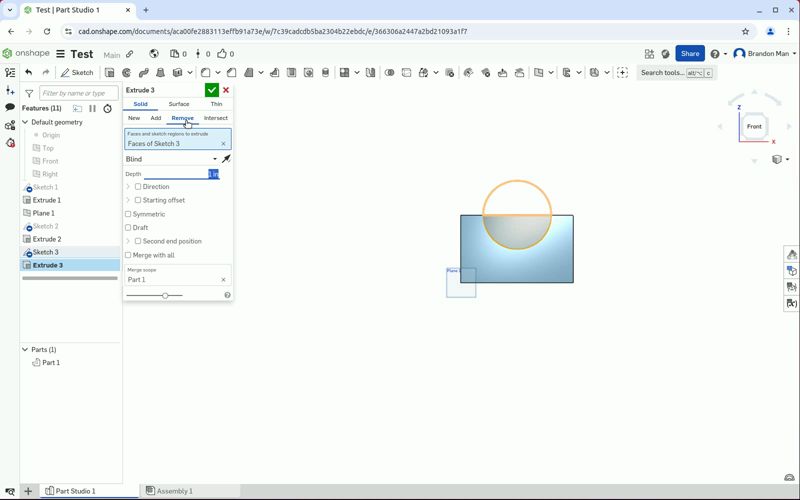
text(9.147)
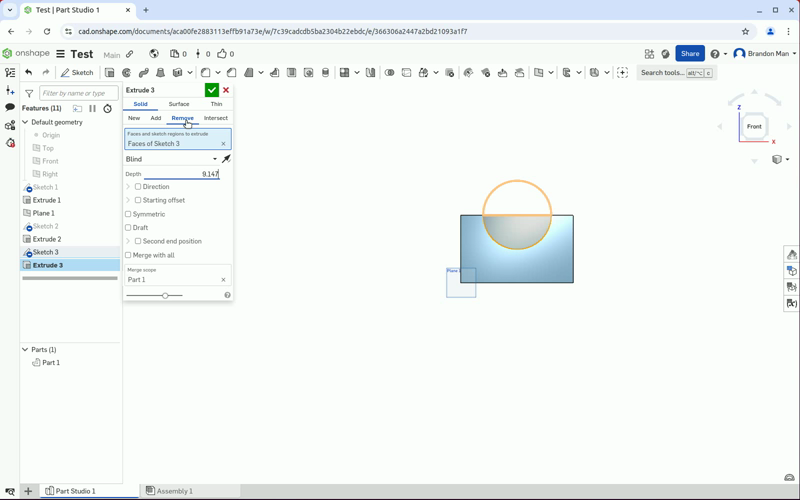
key(tab, 6)
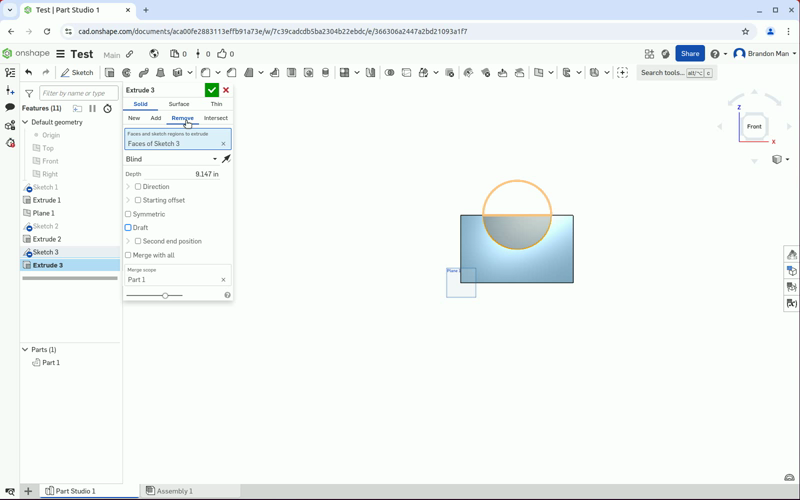
key(space)
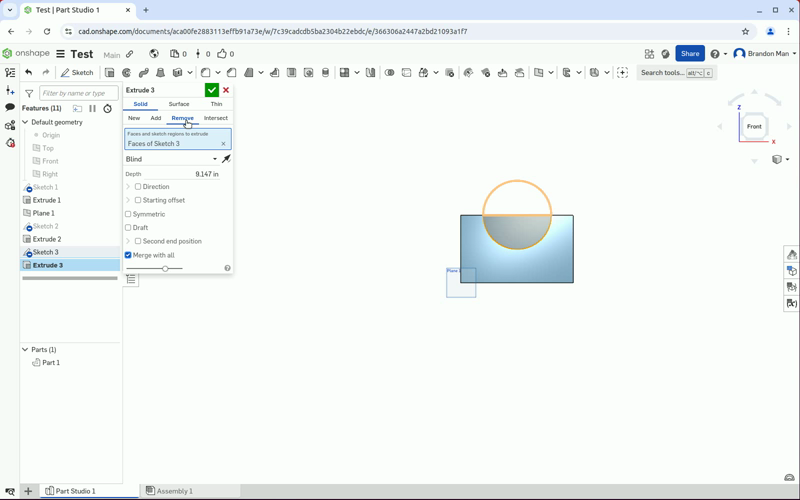
key(enter)
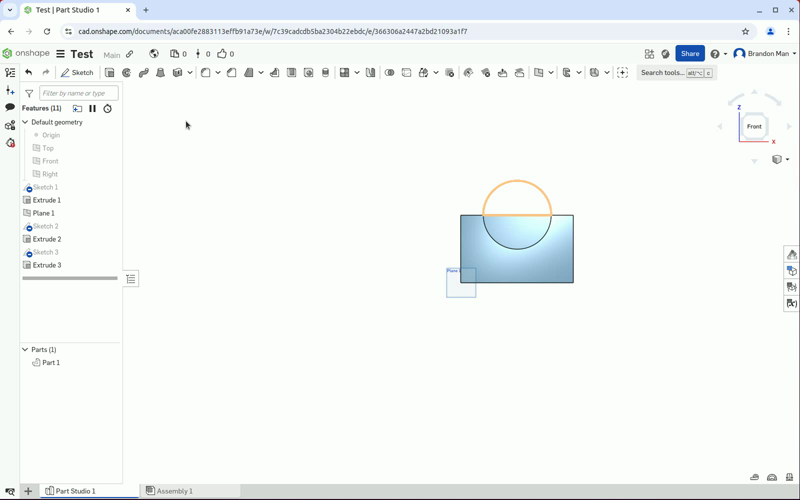
key(shift+h)
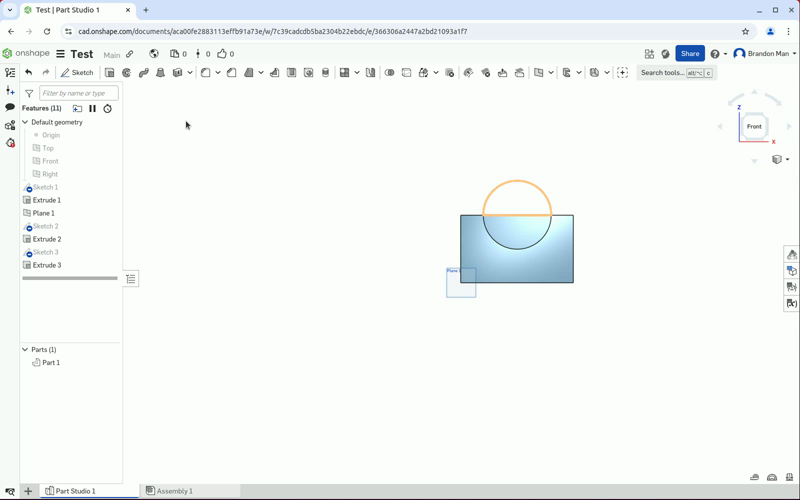
key(shift+h)
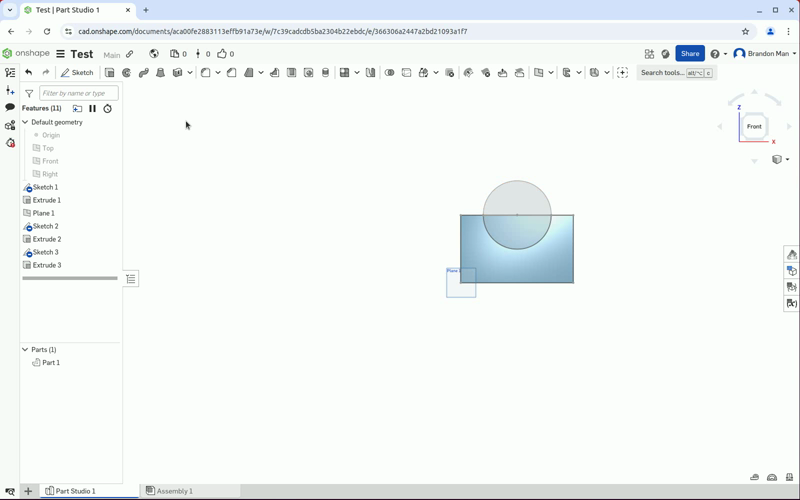
key(shift+7)
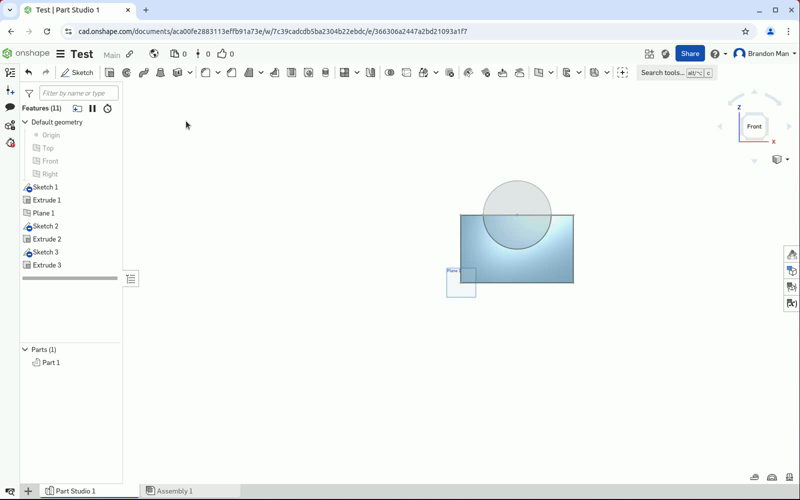
key(left, 2)
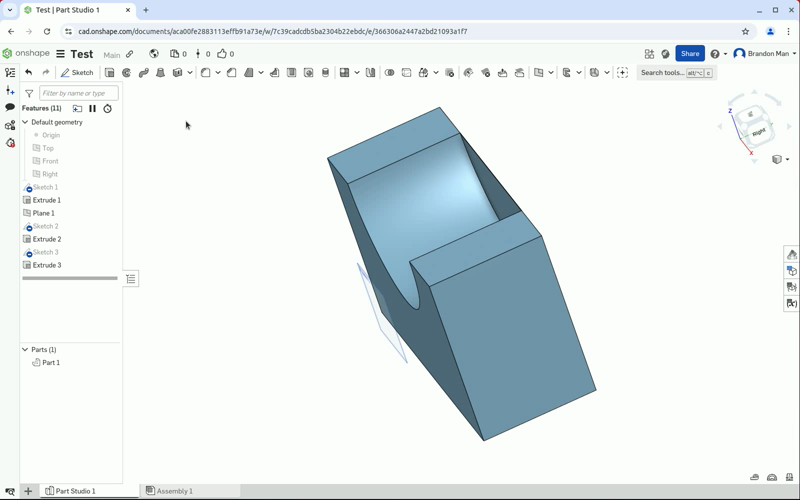
key(down, 2)
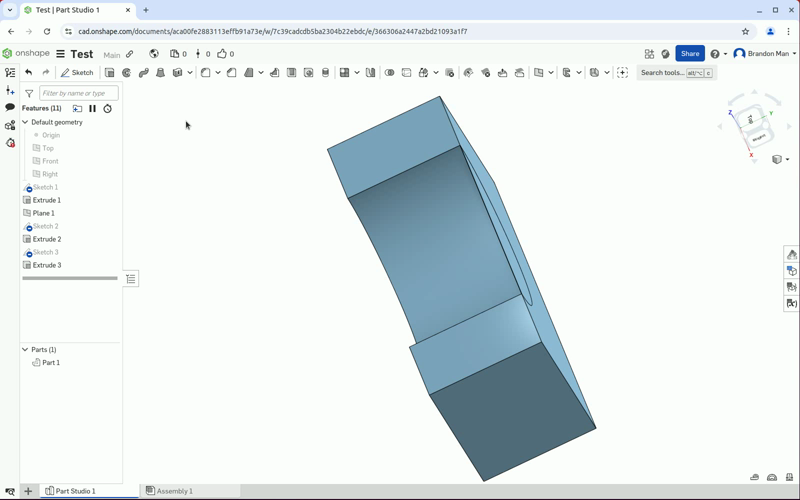
key(up, 2)
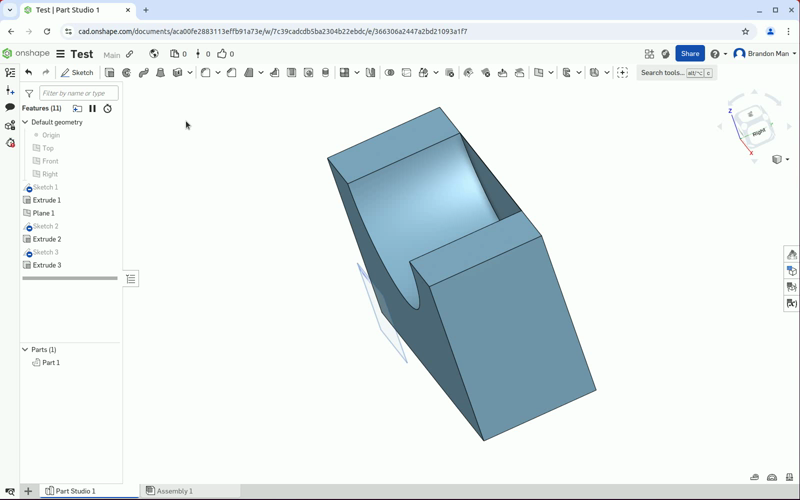
key(right, 2)
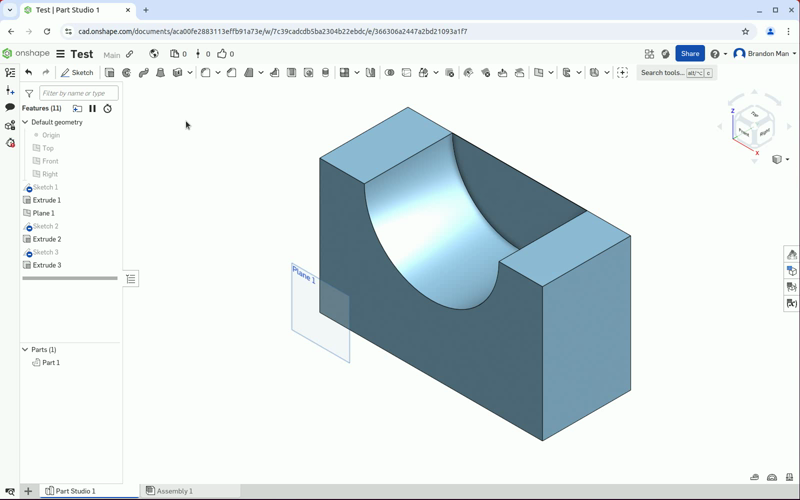
mouse_move(73, 189)
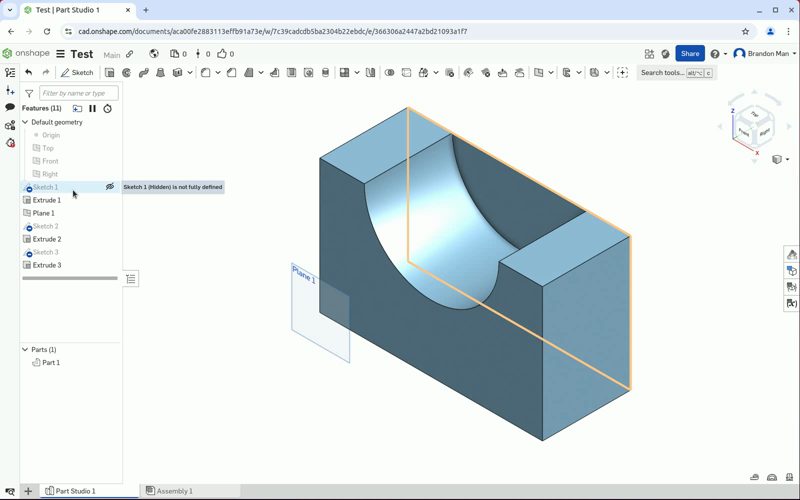
click(73, 189)